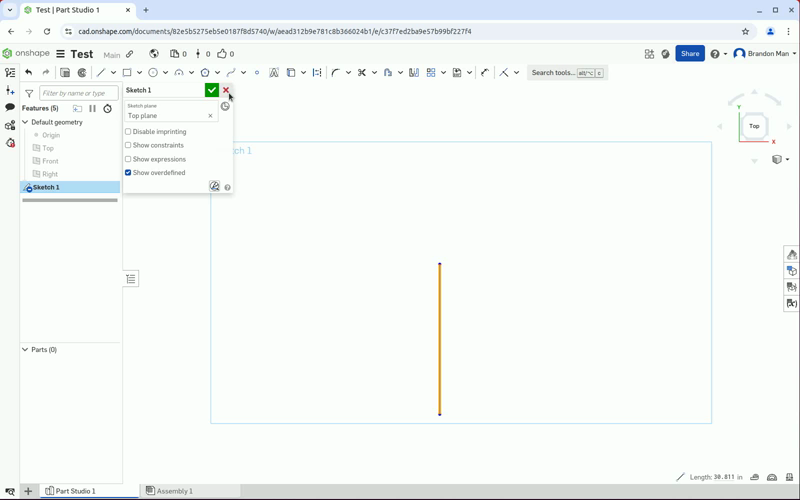
key(shift+h)
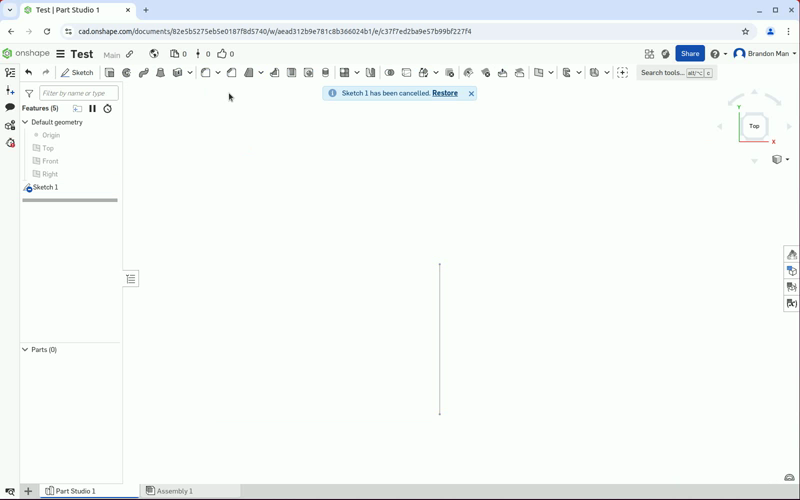
key(shift+s)
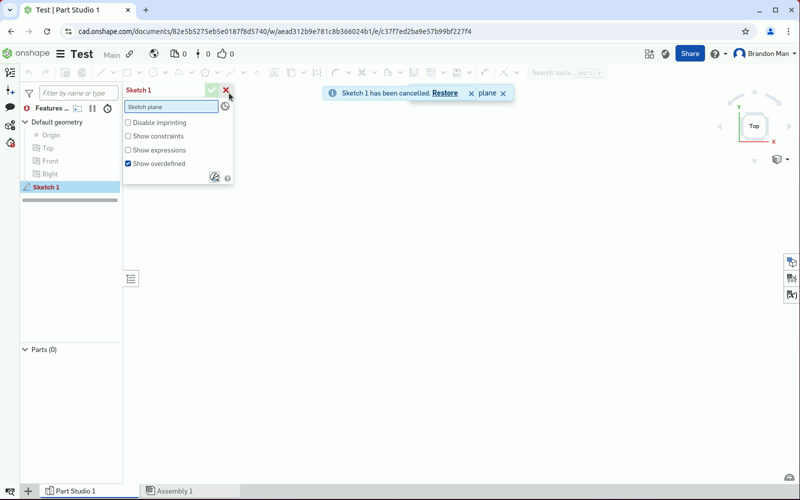
mouse_move(73, 150)
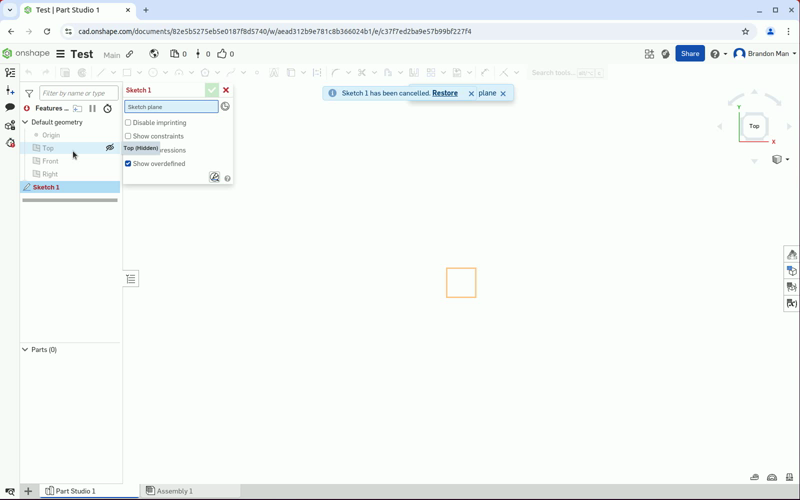
click(73, 150)
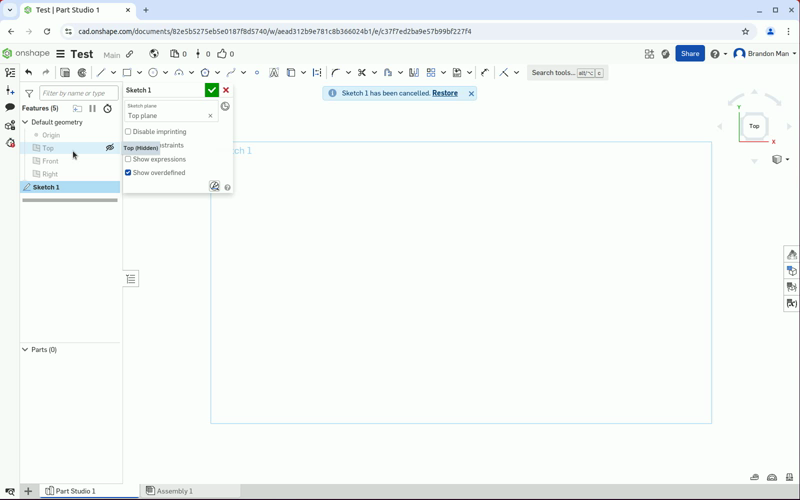
mouse_move(73, 352)
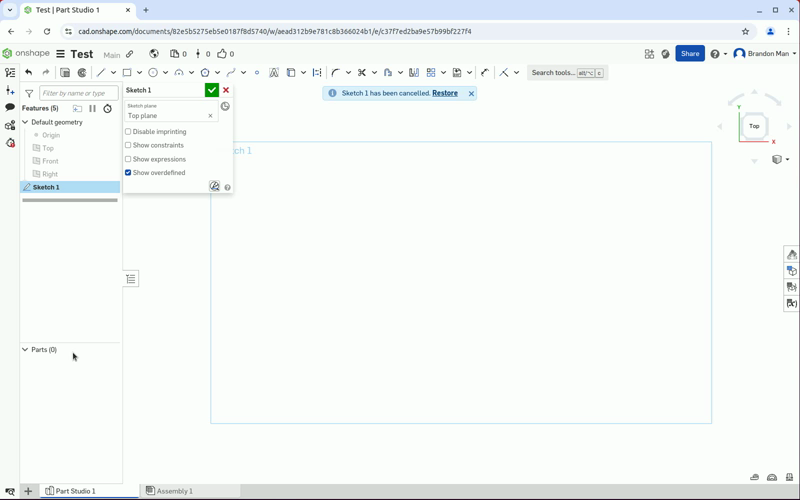
key(y)
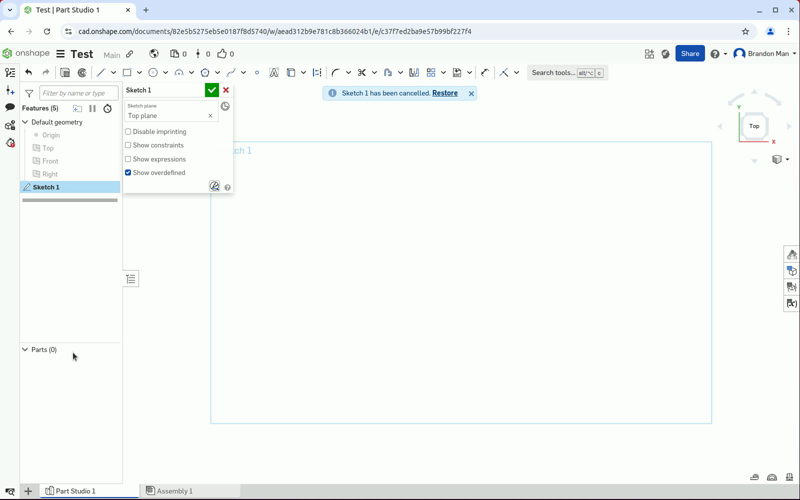
key(l)
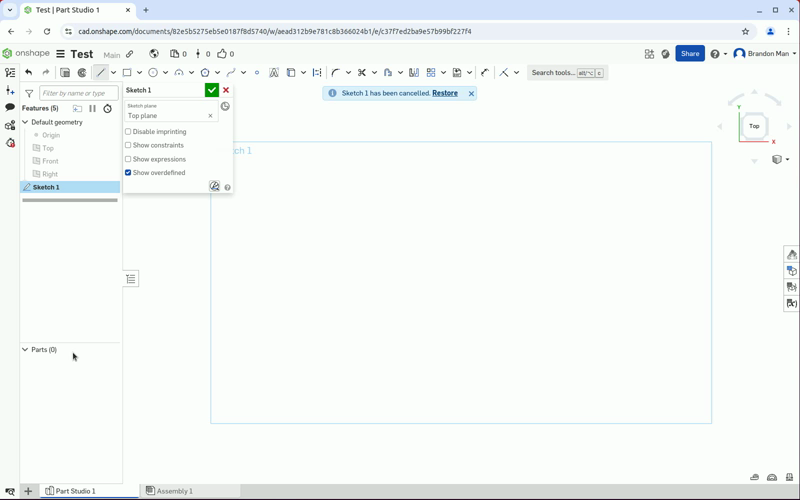
key_down(shift)
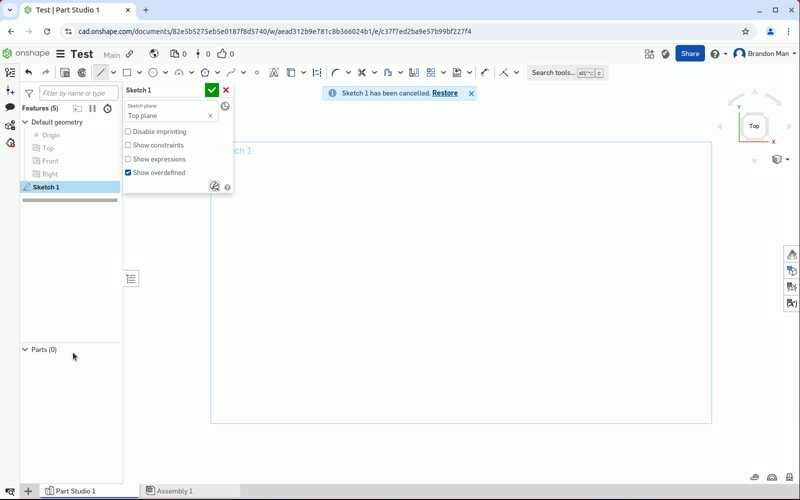
mouse_move(410, 376)
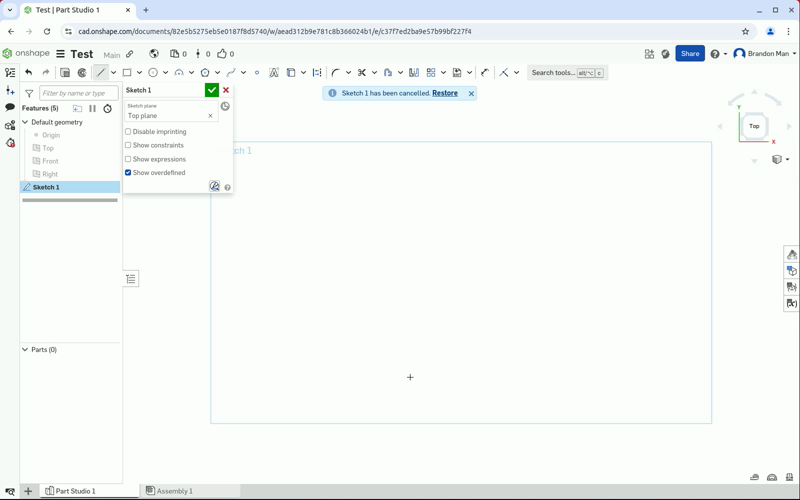
click(410, 376)
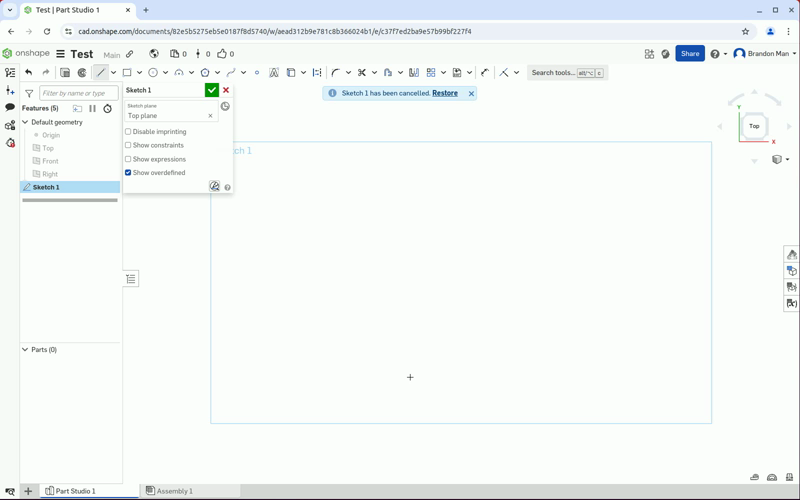
key_up(shift)
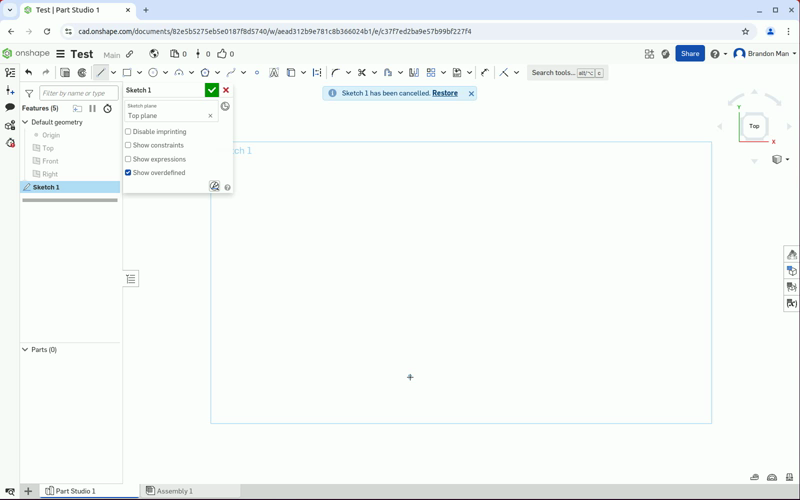
key_down(shift)
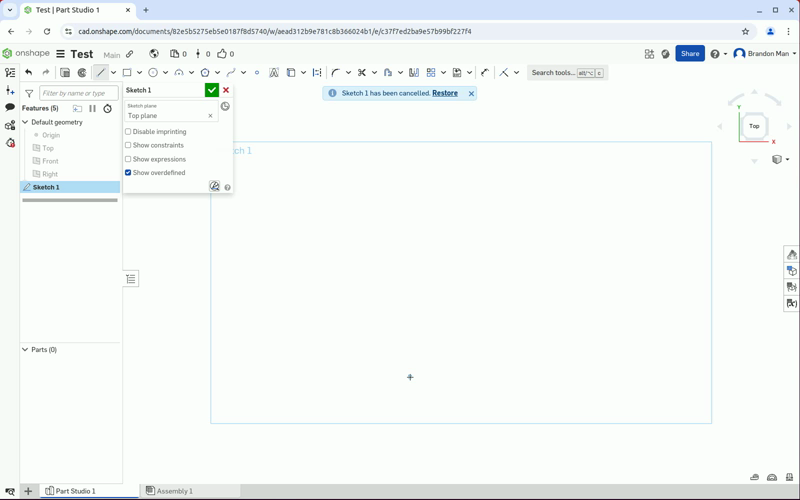
mouse_move(503, 376)
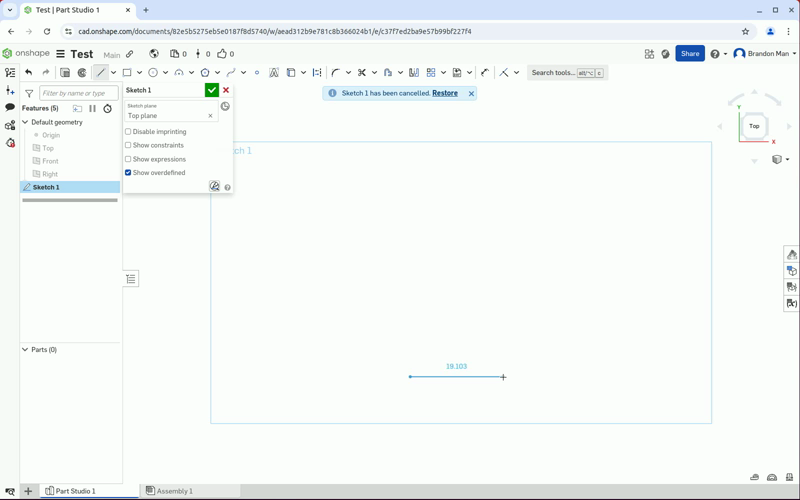
click(503, 376)
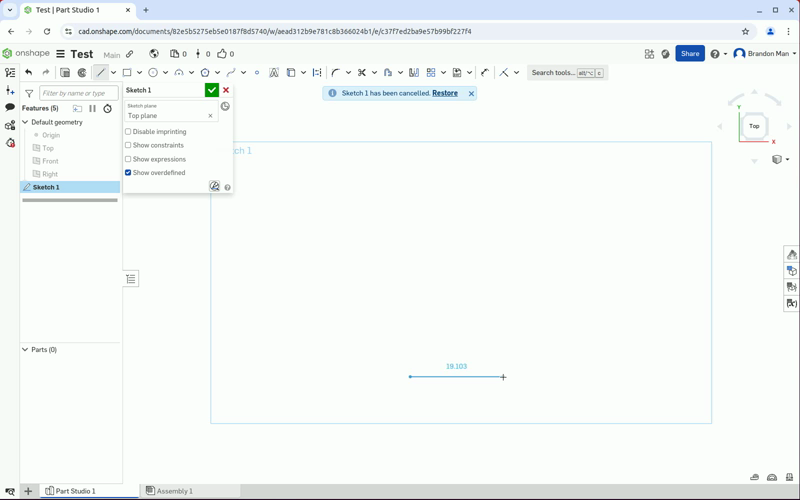
key_up(shift)
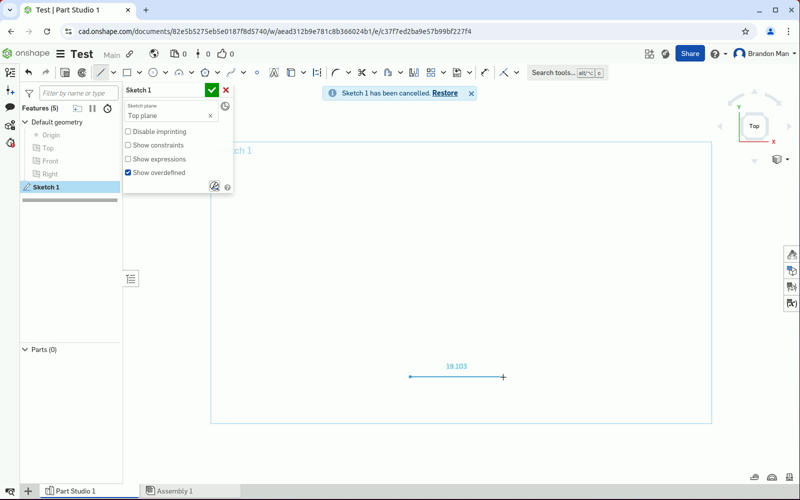
key_down(shift)
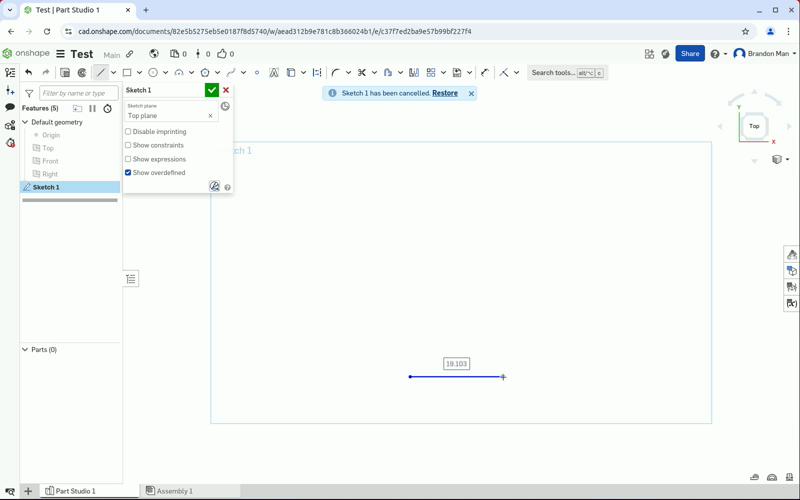
mouse_move(503, 171)
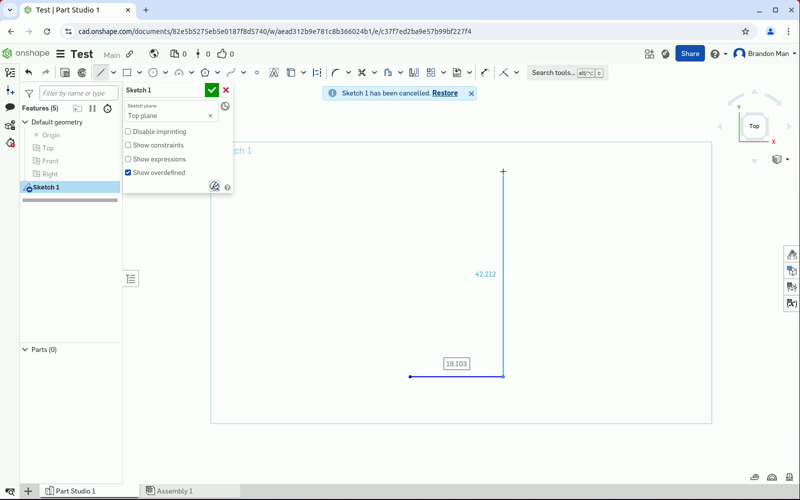
click(503, 171)
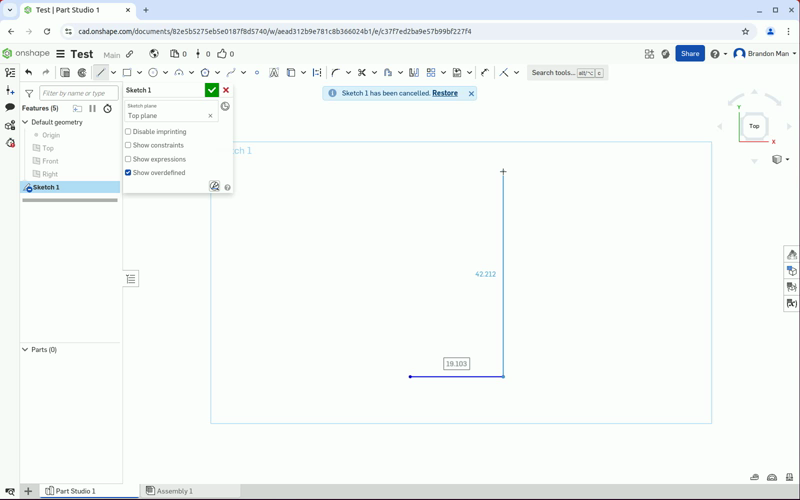
key_up(shift)
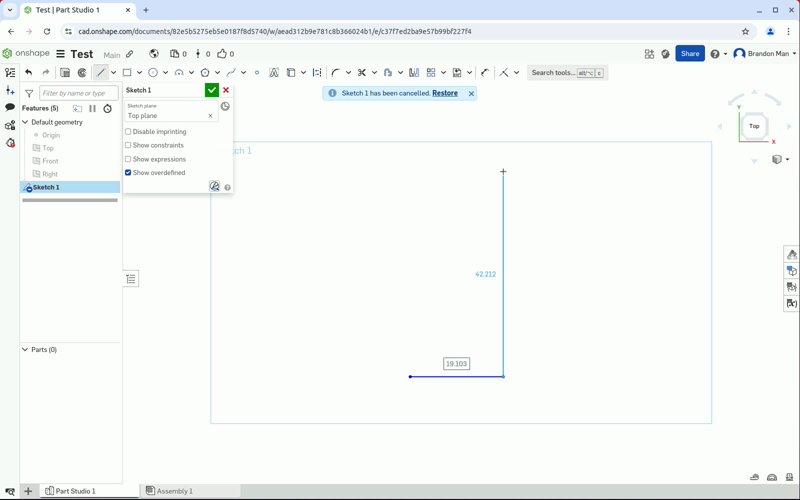
key_down(shift)
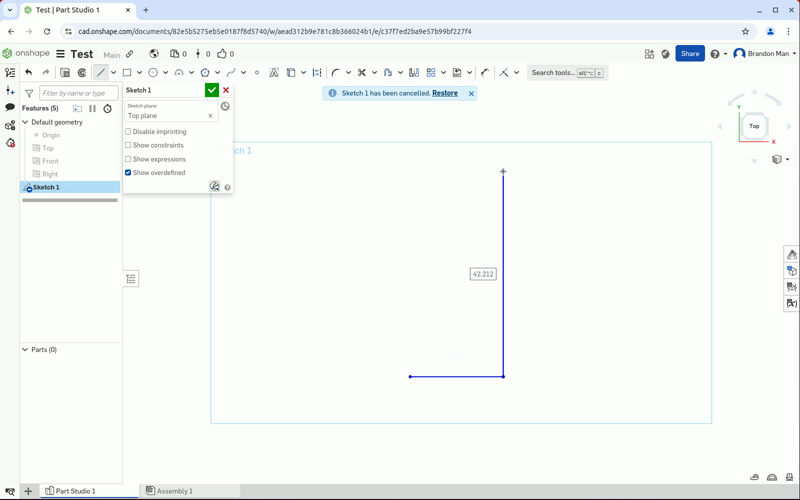
mouse_move(410, 171)
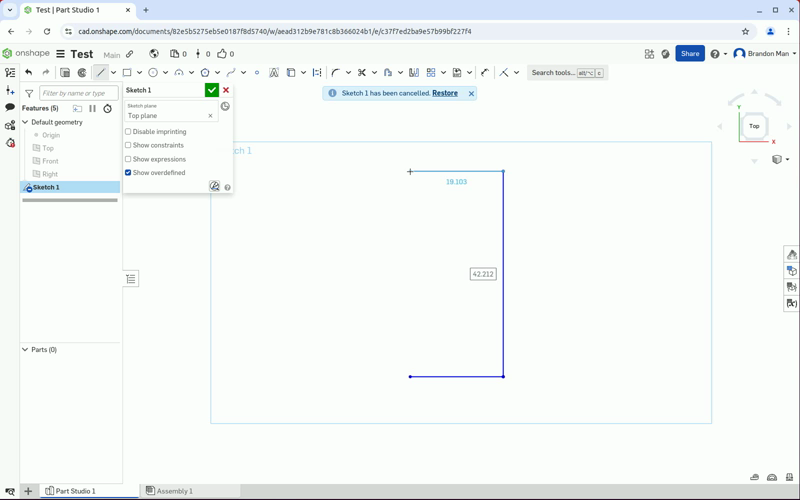
click(410, 171)
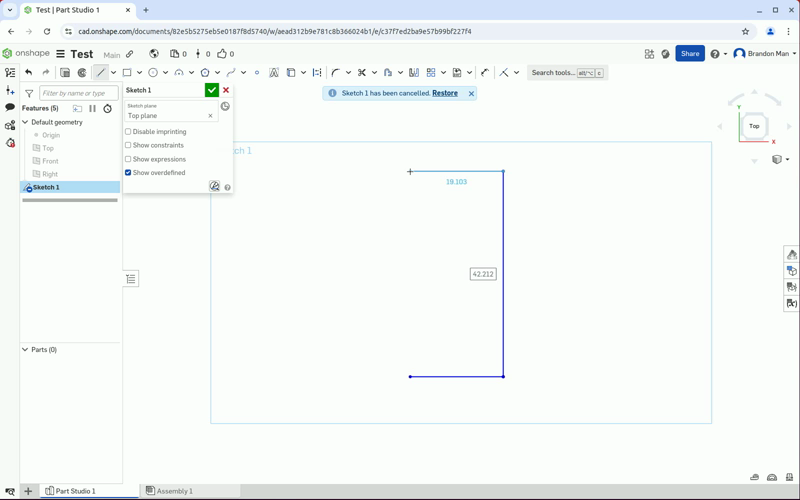
key_up(shift)
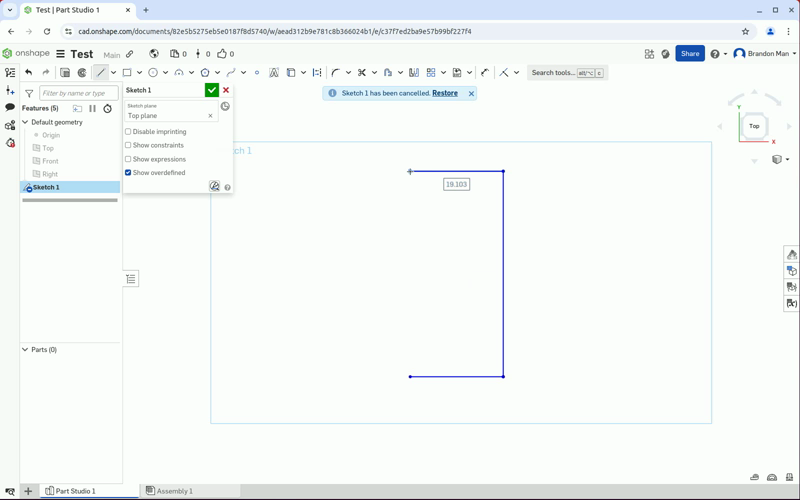
key_down(shift)
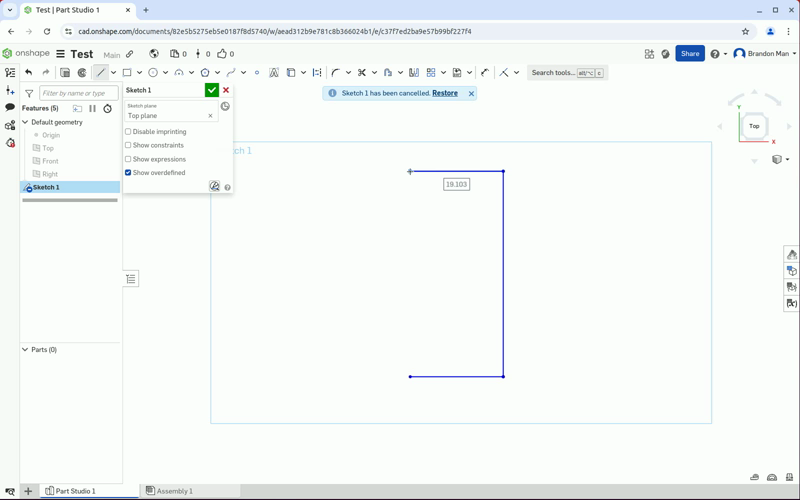
mouse_move(410, 376)
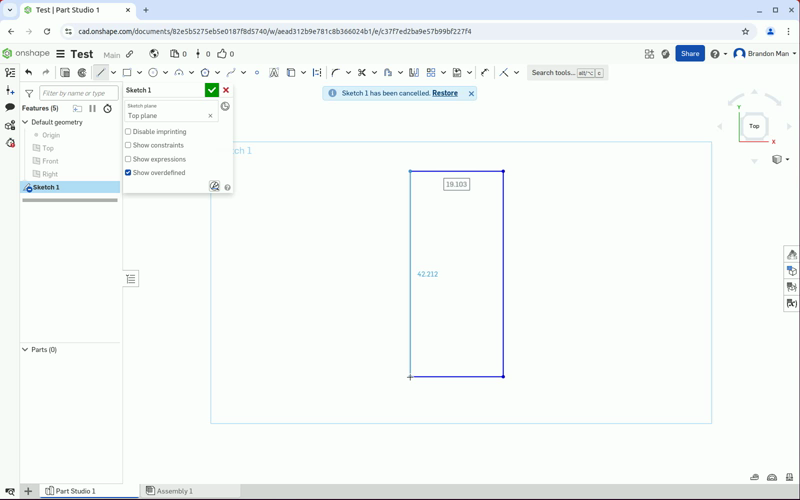
key_up(shift)
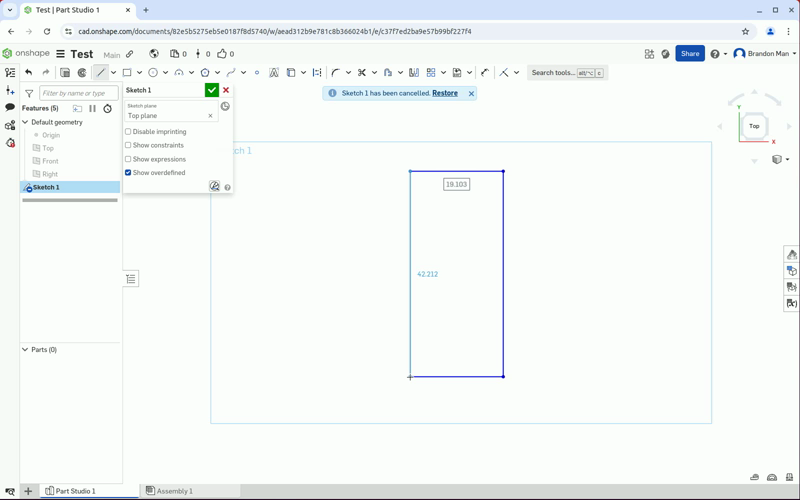
click(410, 376)
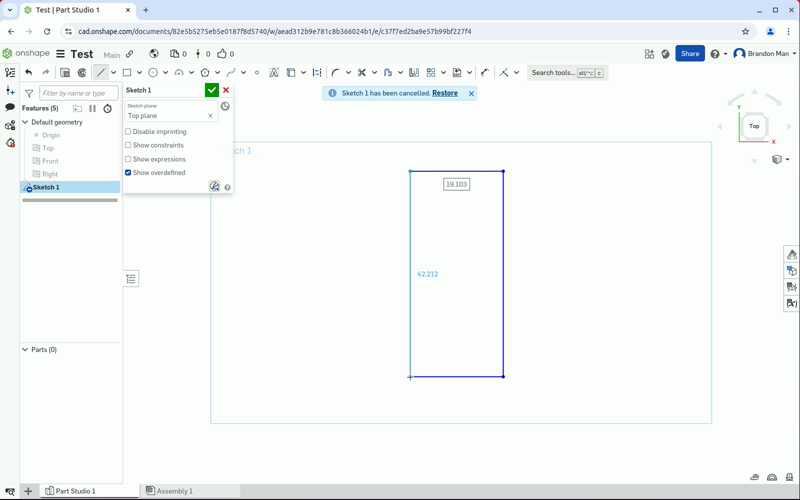
key(esc)
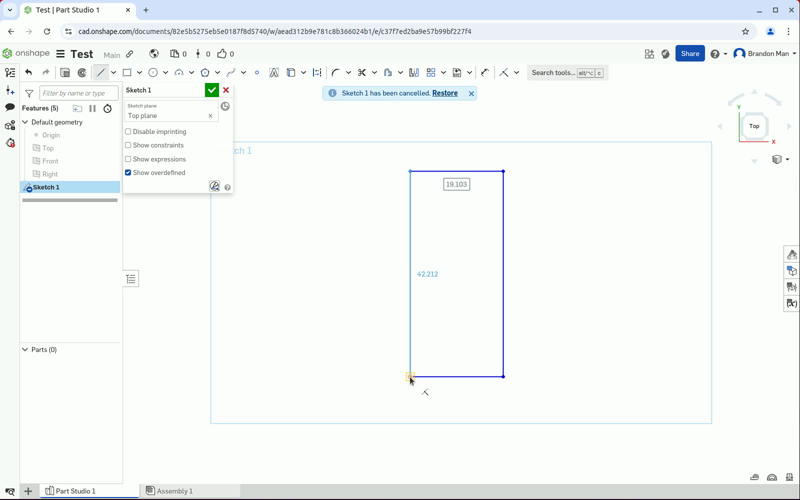
mouse_move(475, 231)
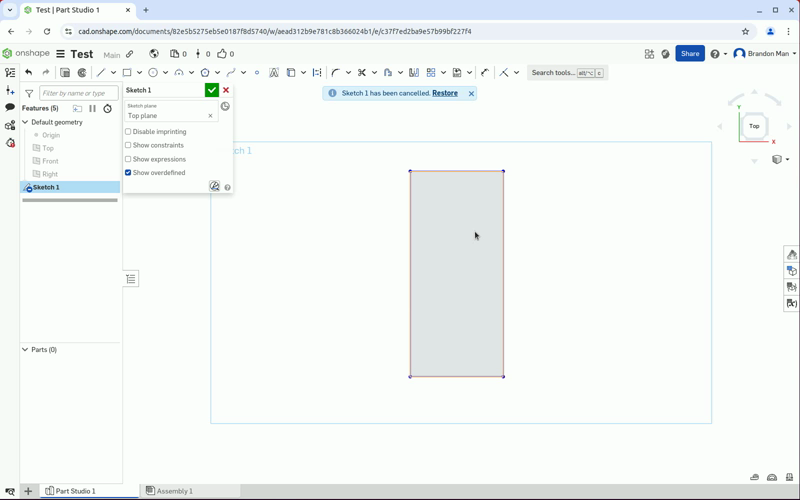
click(475, 231)
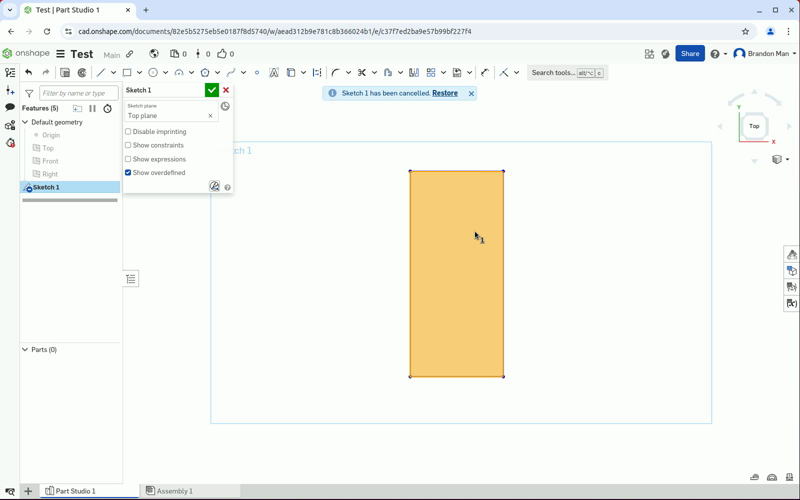
mouse_move(73, 352)
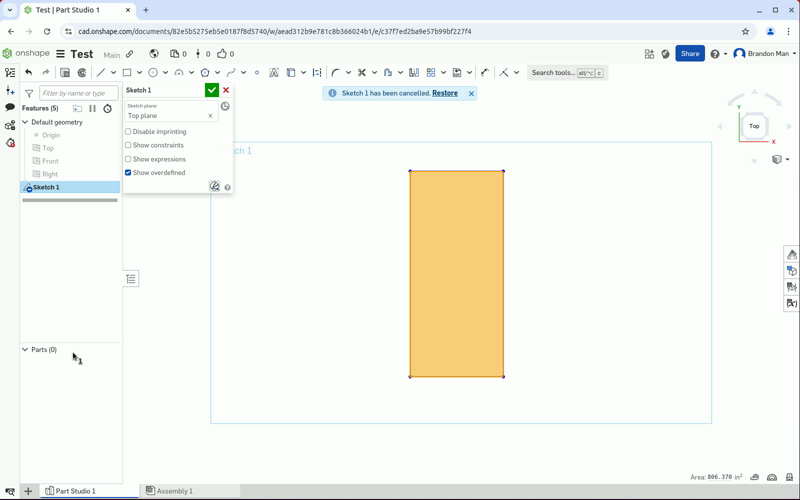
key(shift+y)
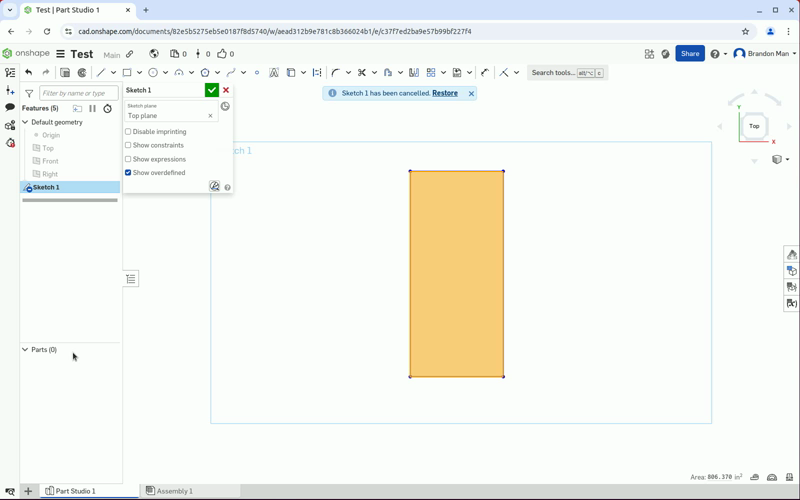
key(shift+e)
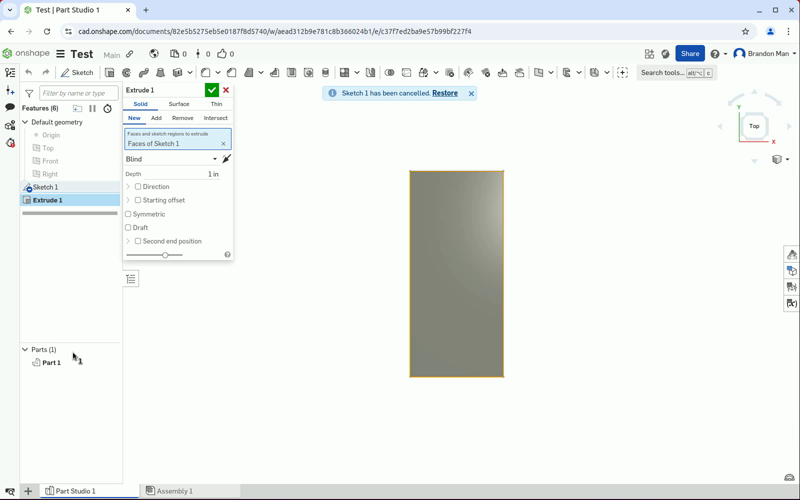
mouse_move(143, 106)
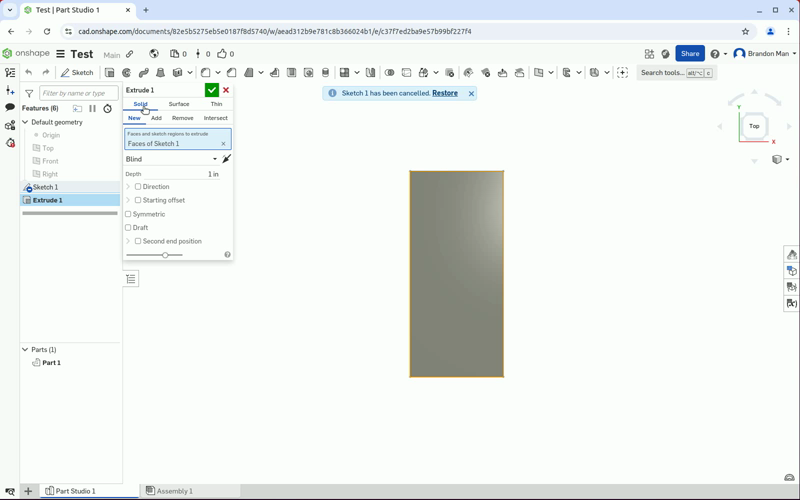
click(143, 106)
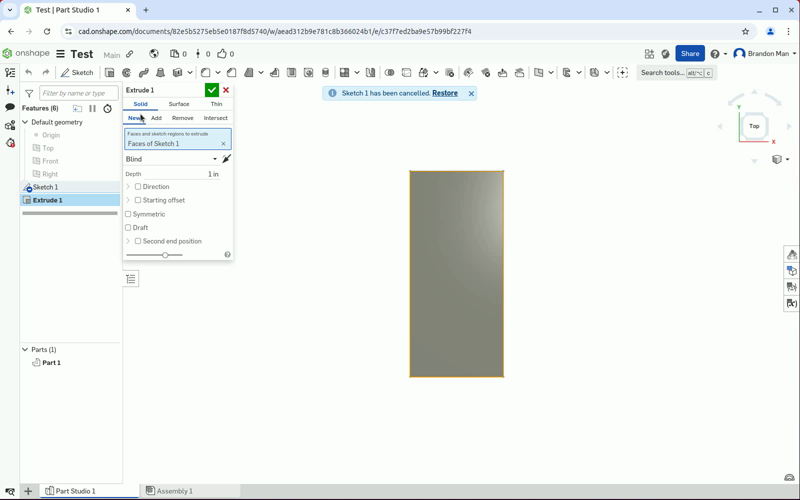
mouse_move(137, 120)
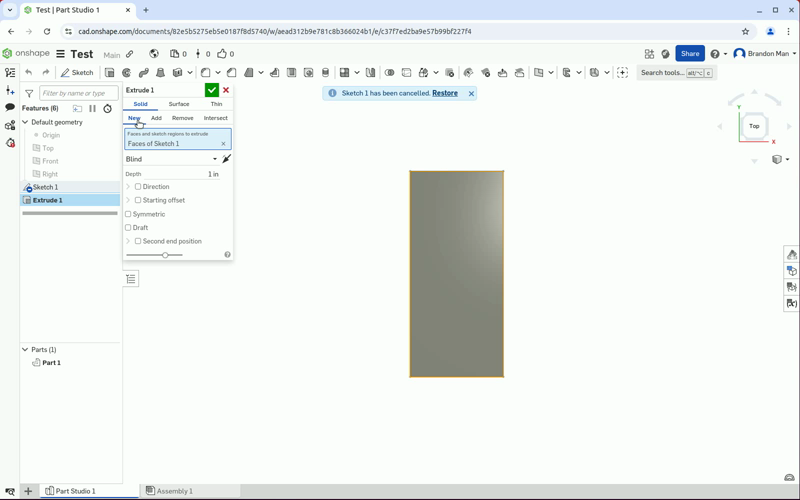
click(137, 120)
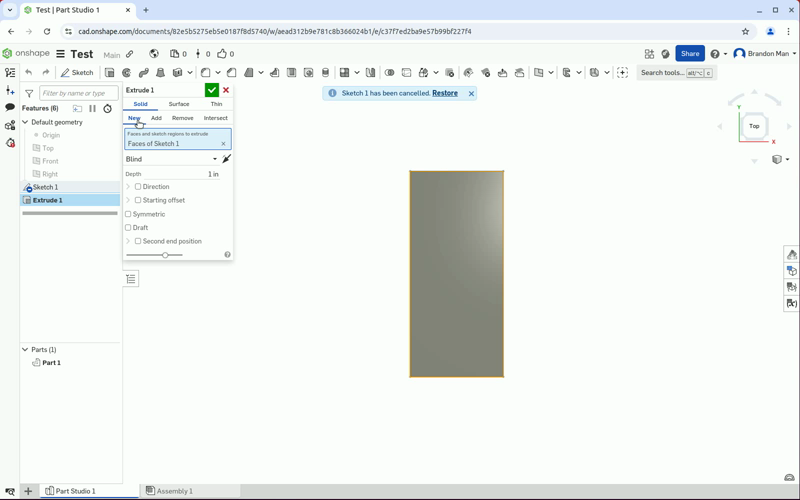
key(tab, 4)
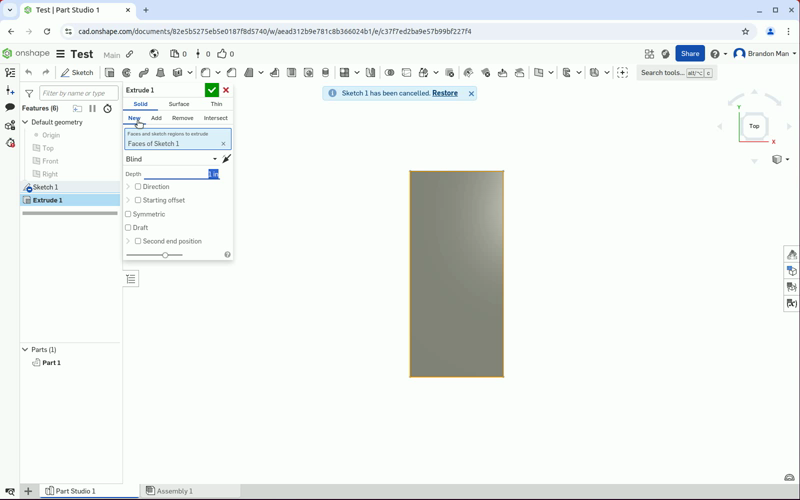
text(15.887)
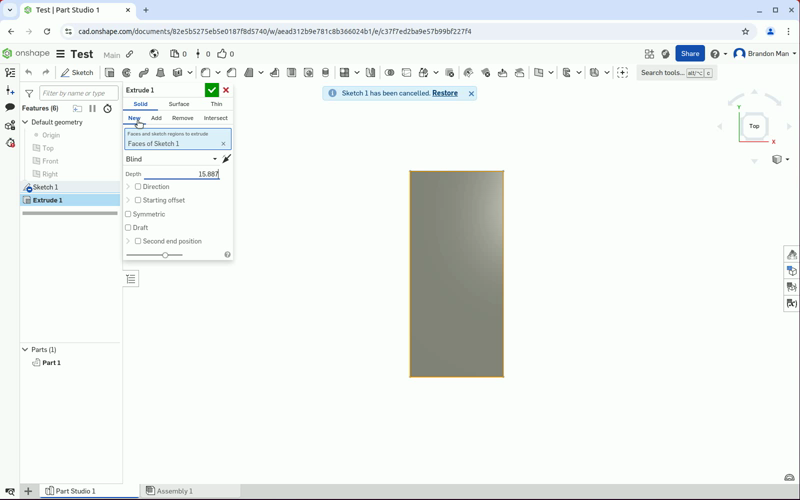
key(enter)
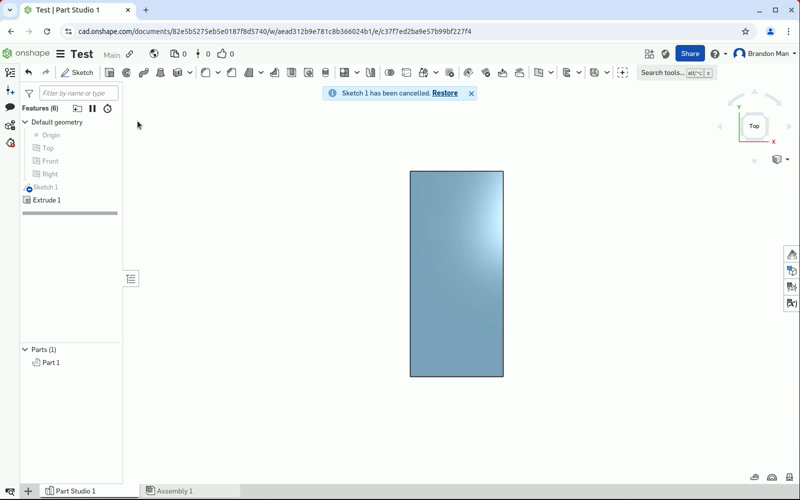
key(shift+h)
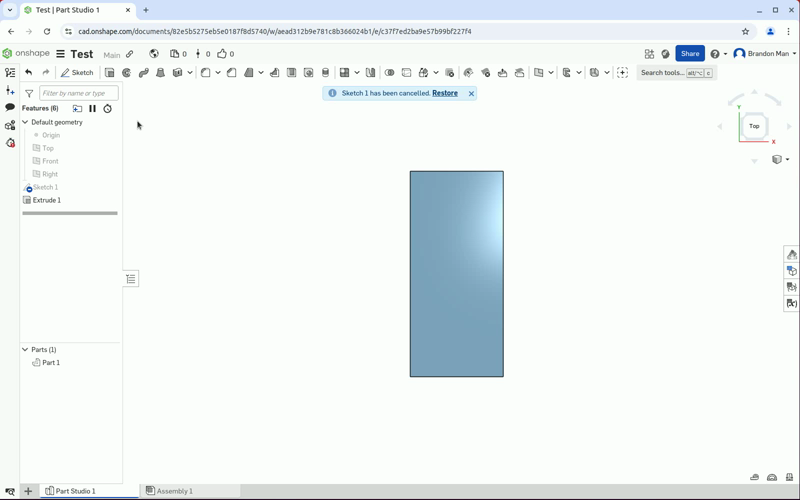
key(shift+h)
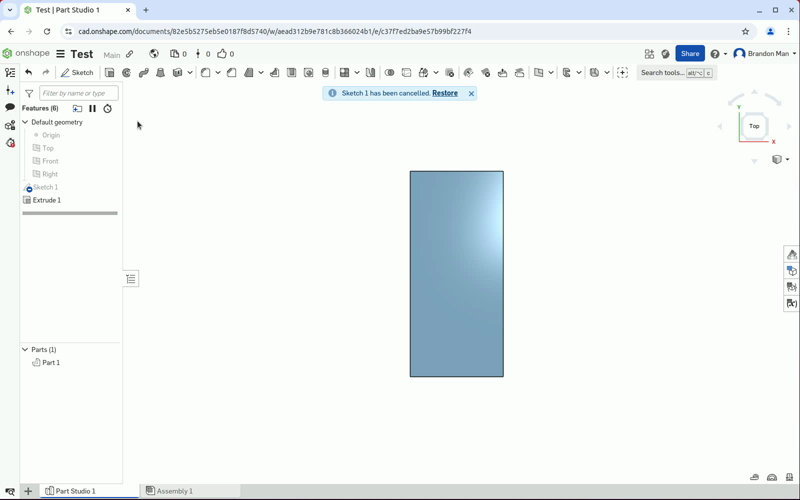
mouse_move(73, 189)
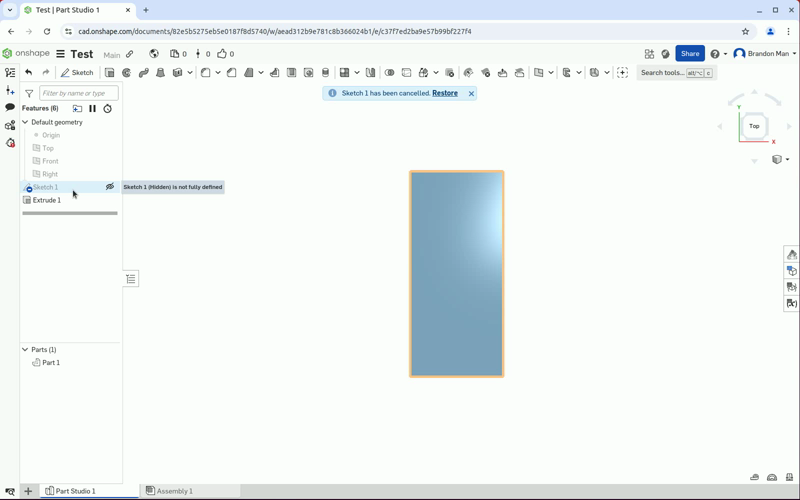
click(73, 189)
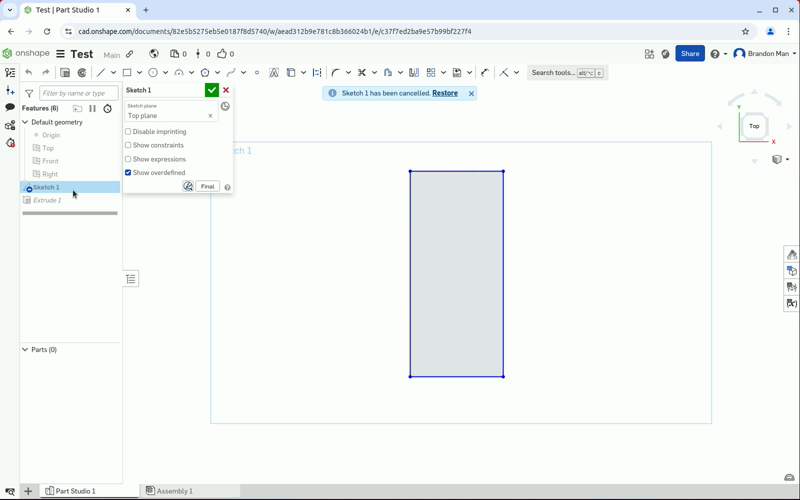
mouse_move(229, 92)
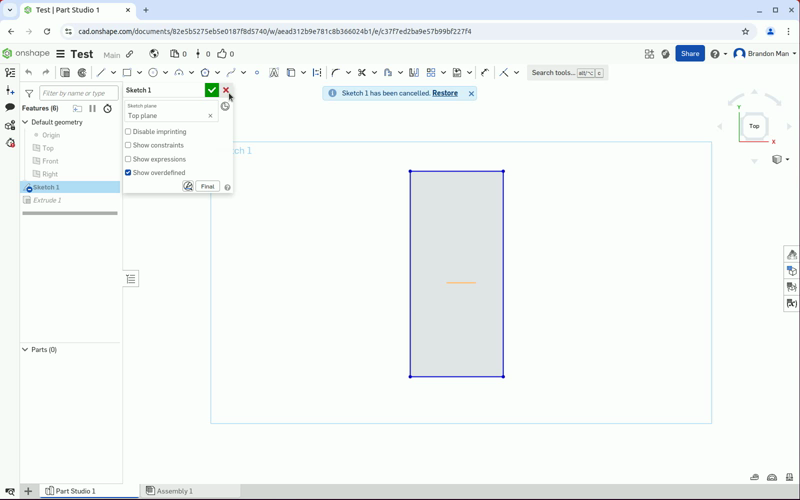
click(229, 92)
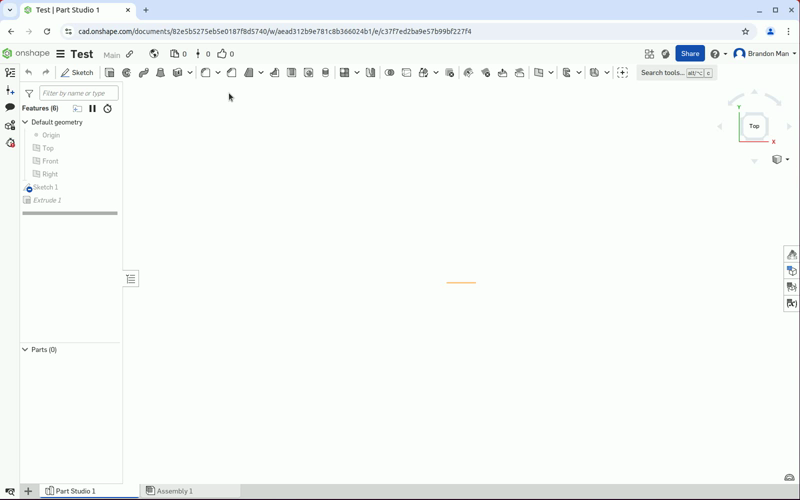
mouse_move(73, 352)
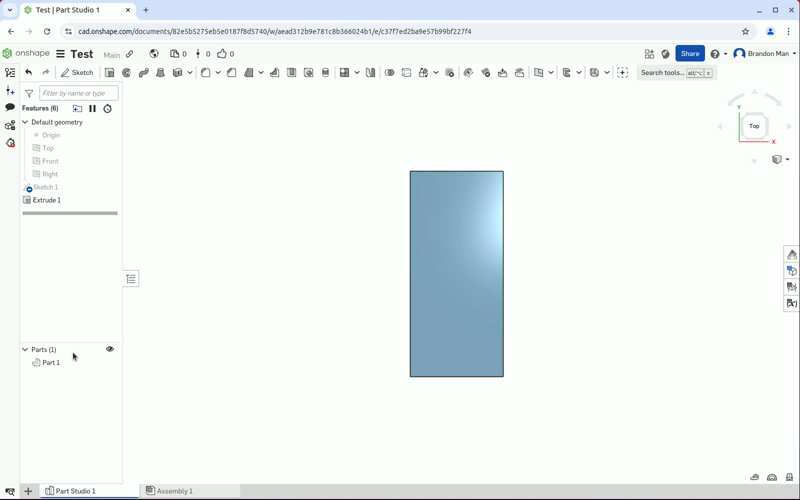
key(y)
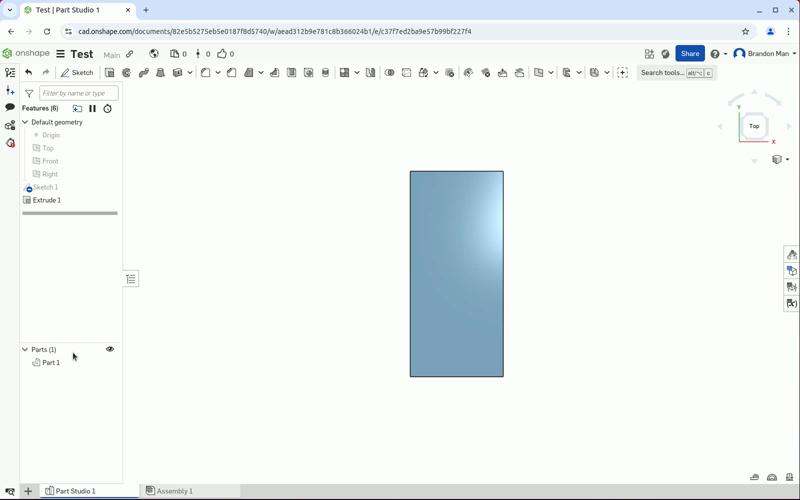
key(shift+p)
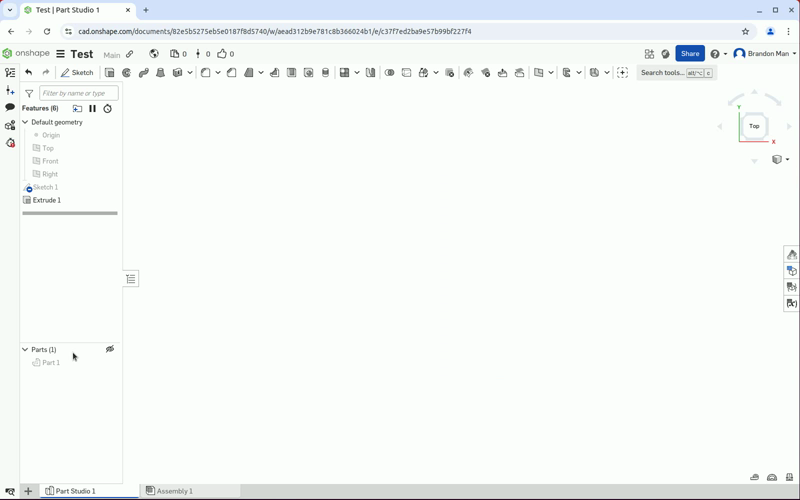
key(space)
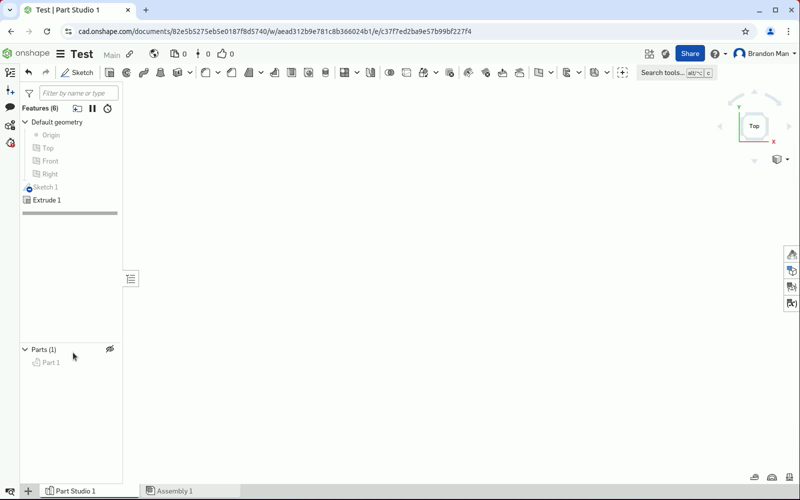
key_down(shift)
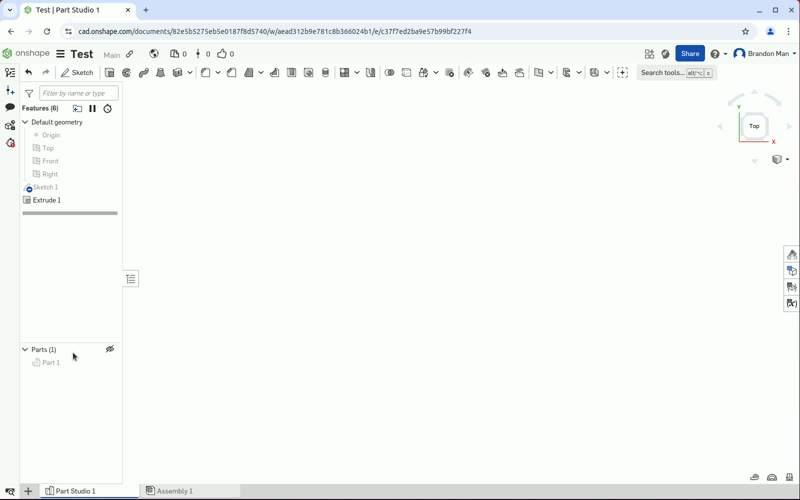
key(up)
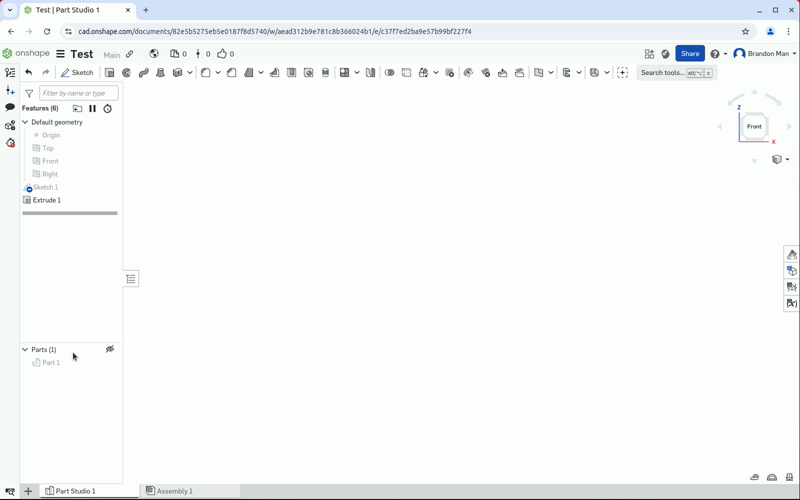
key_up(shift)
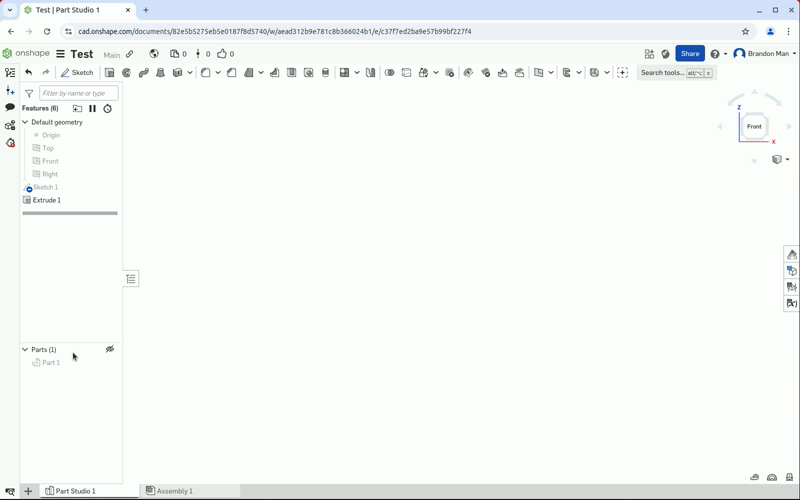
mouse_move(73, 352)
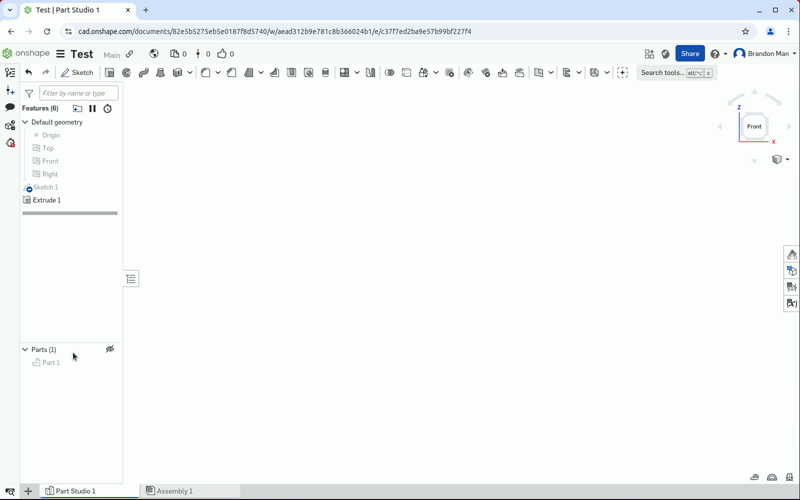
key(shift+y)
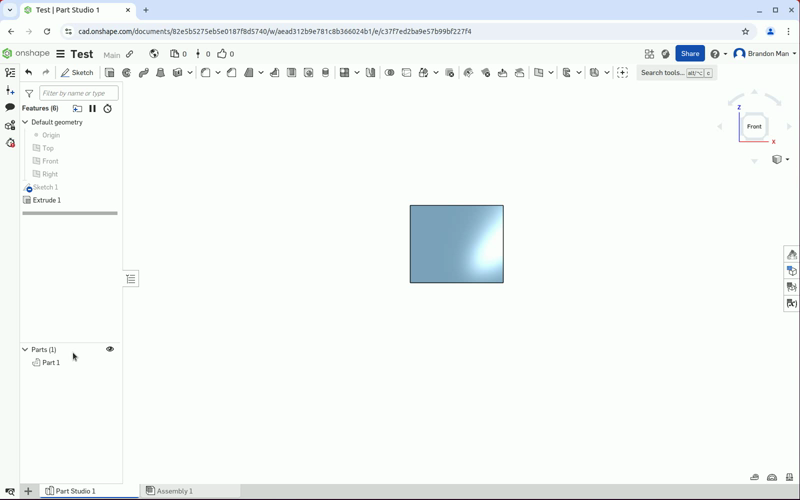
mouse_move(541, 75)
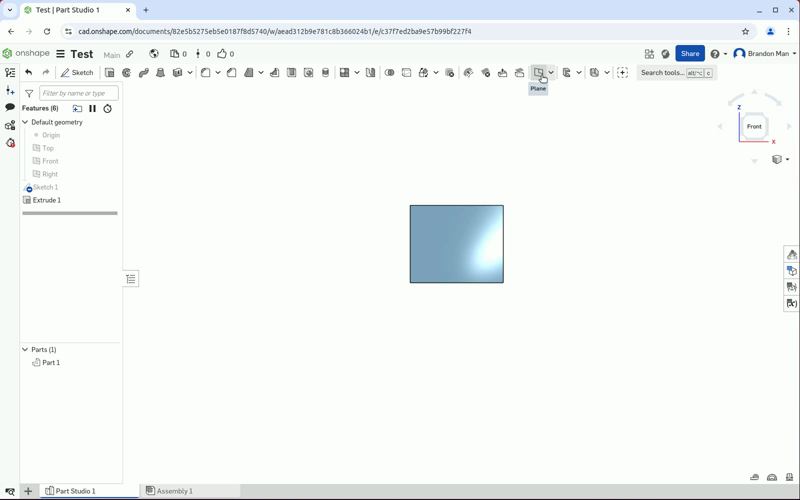
click(541, 75)
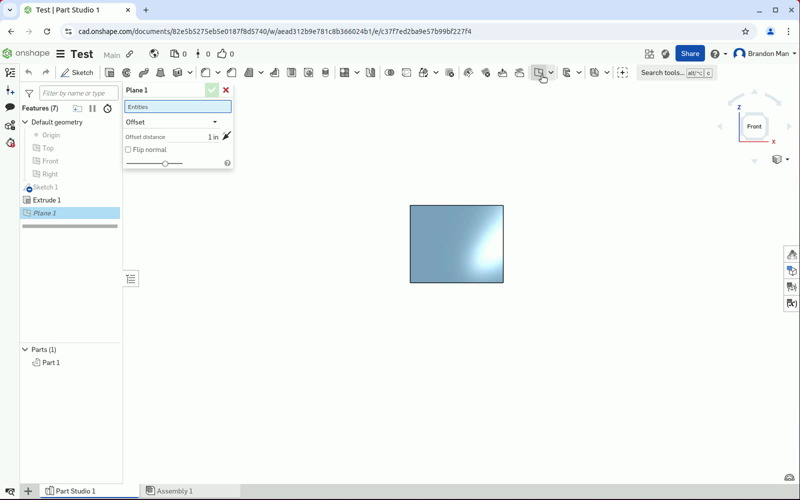
mouse_move(73, 163)
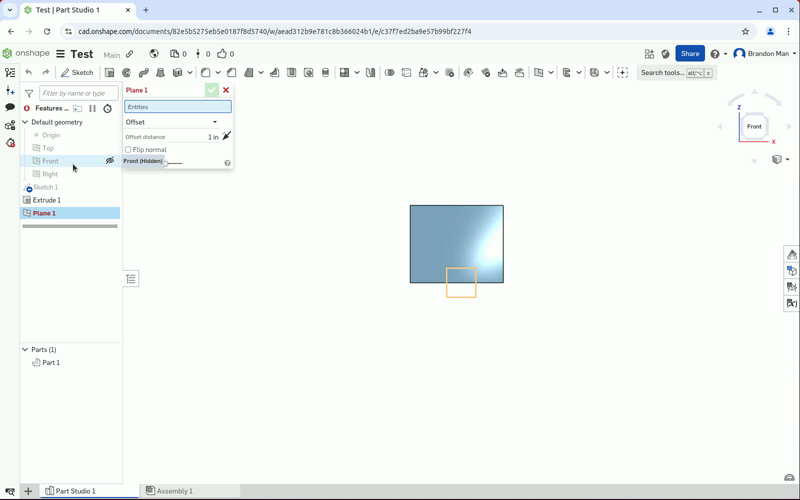
click(73, 163)
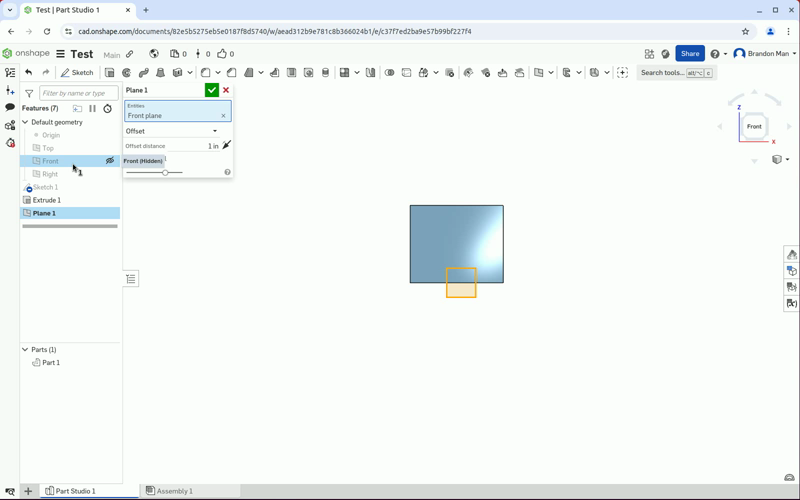
key(tab, 2)
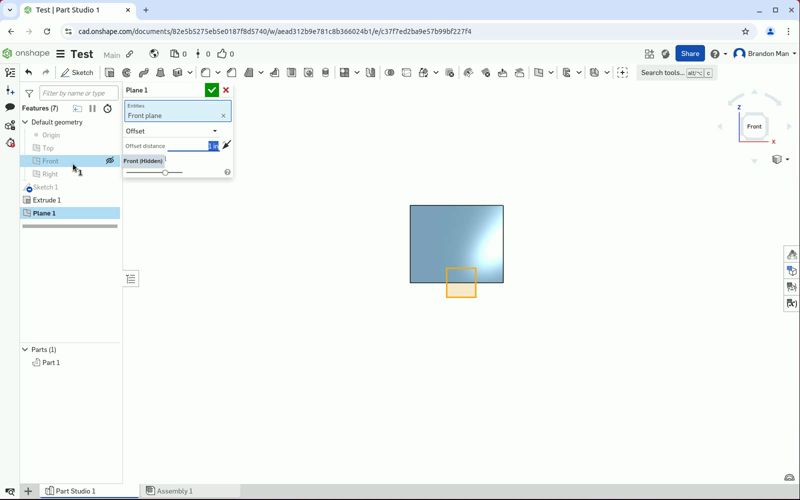
text(19.257)
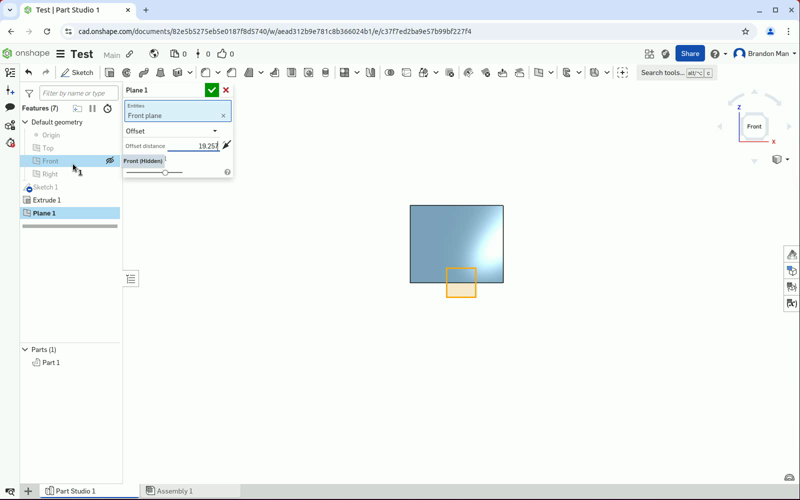
key(enter, 2)
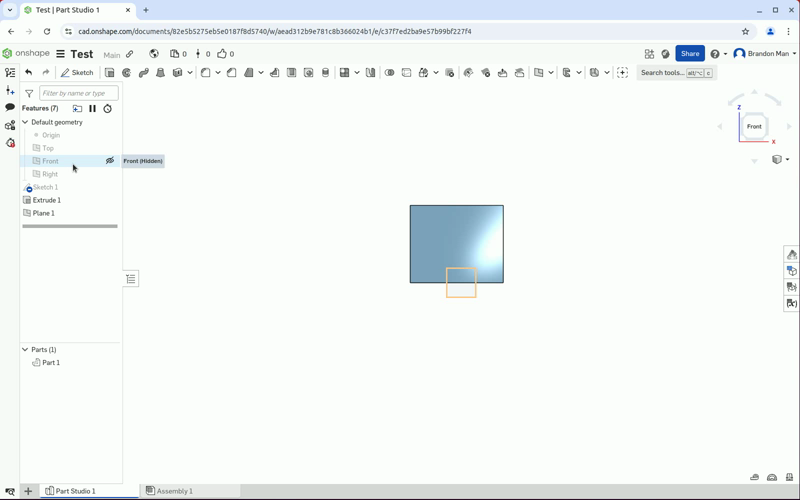
key(shift+s)
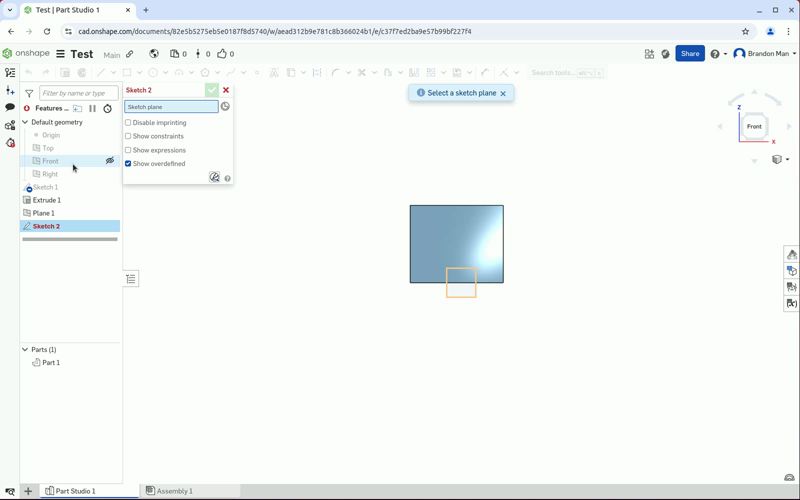
mouse_move(73, 215)
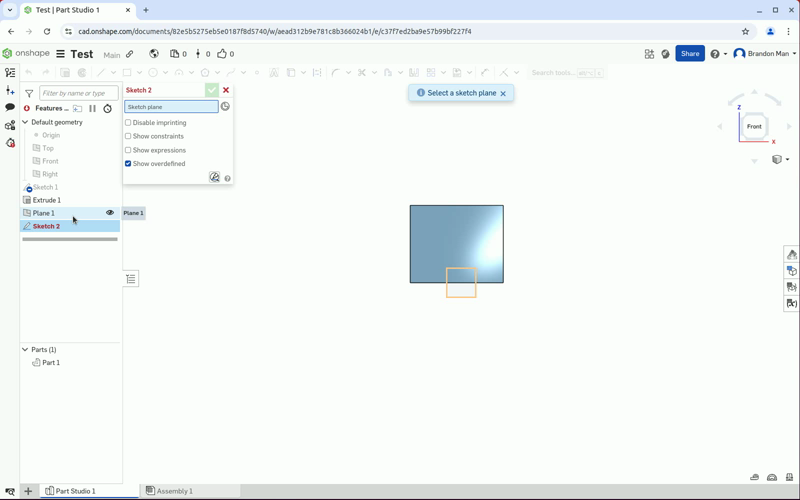
click(73, 215)
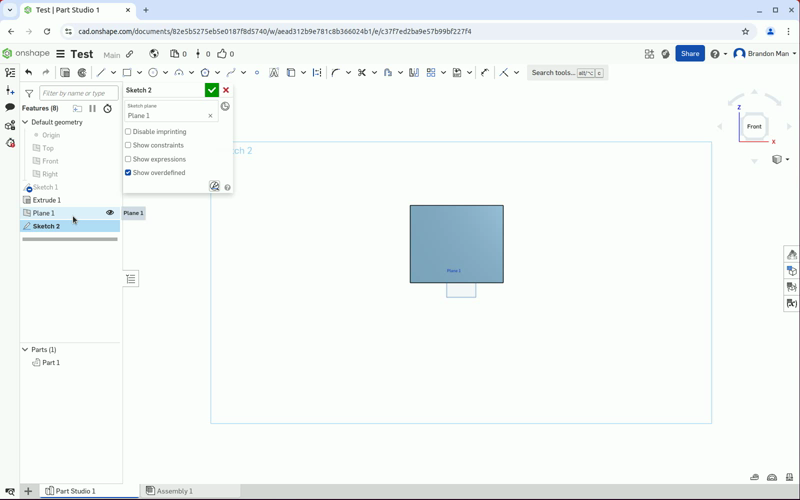
mouse_move(73, 352)
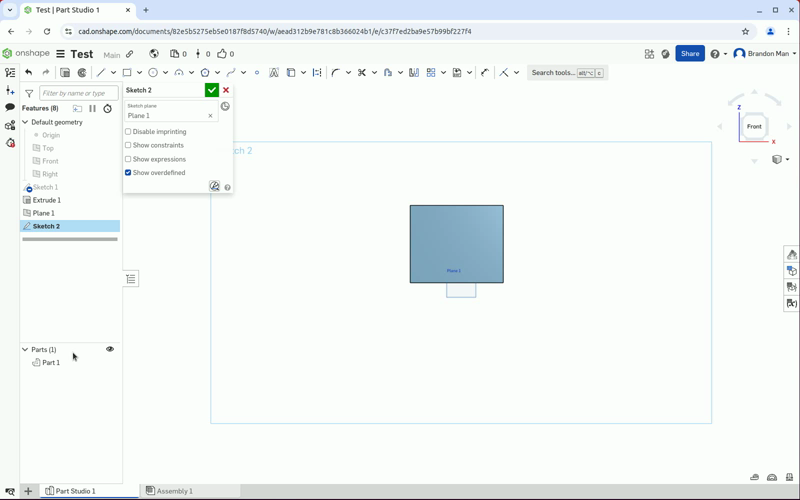
key(y)
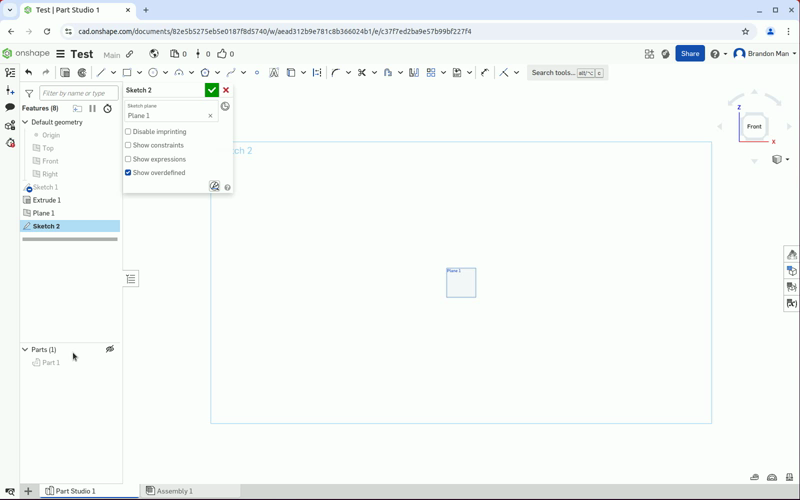
key(l)
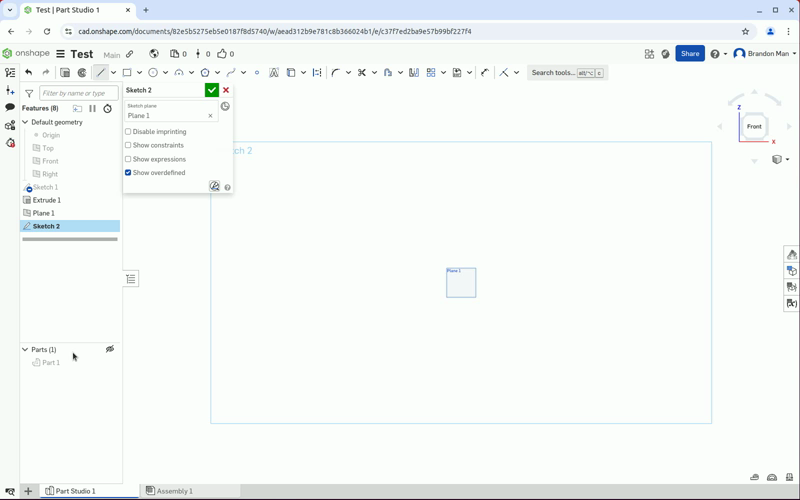
key_down(shift)
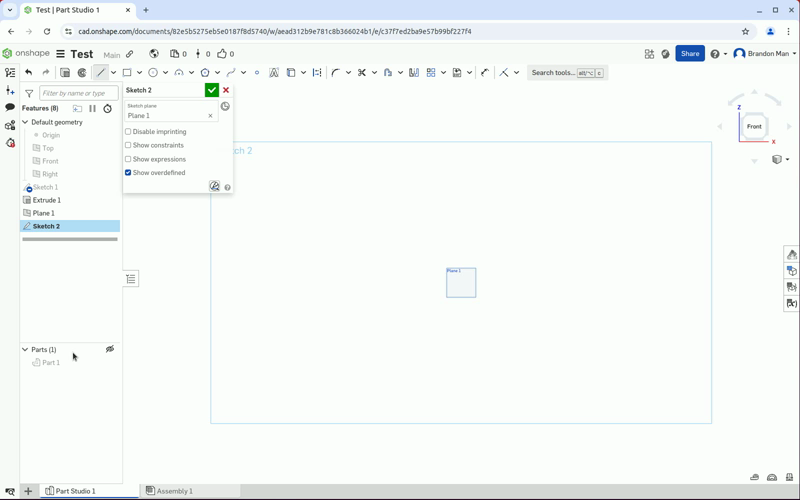
mouse_move(417, 276)
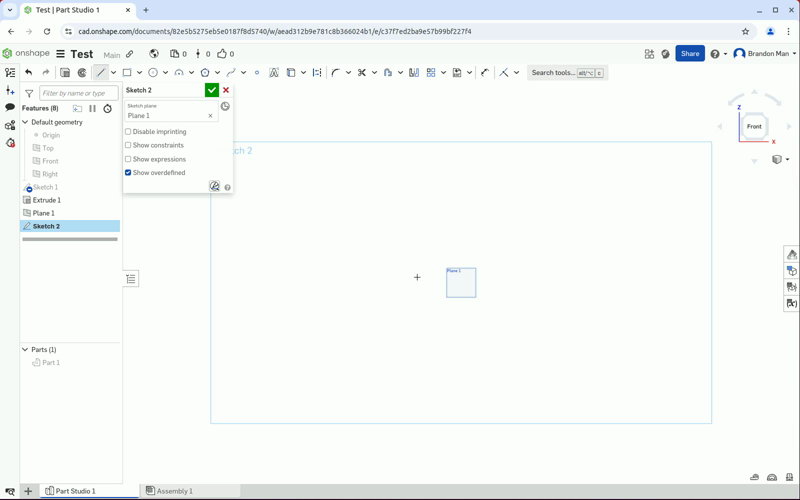
click(417, 276)
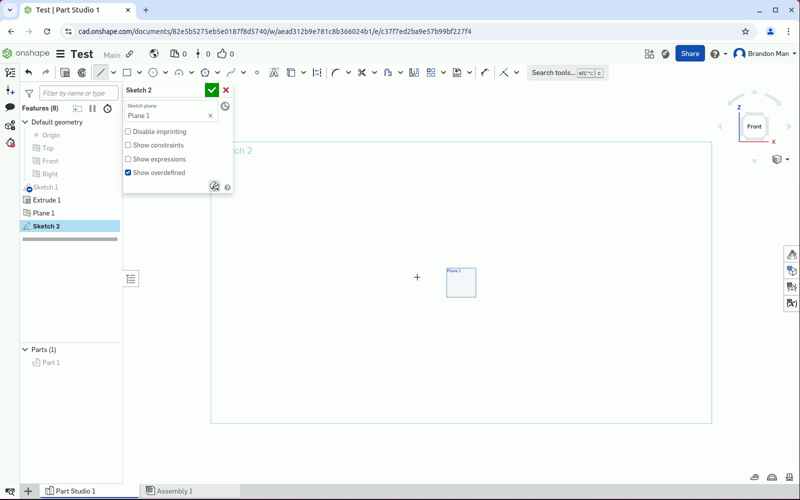
key_up(shift)
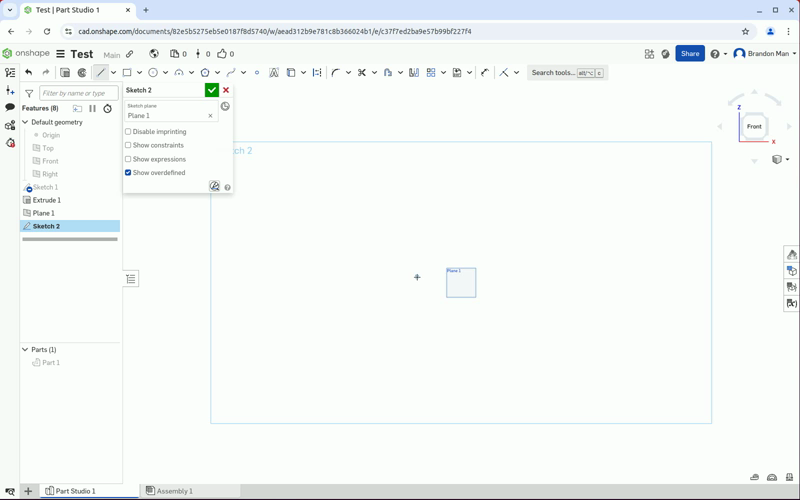
key_down(shift)
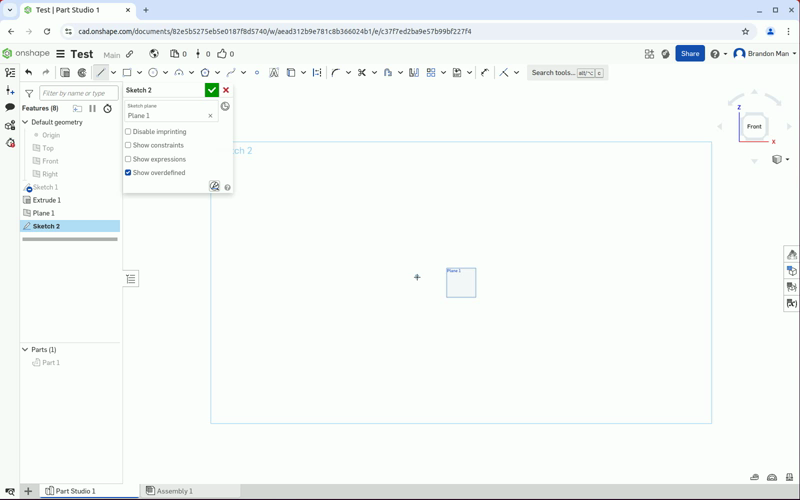
mouse_move(497, 277)
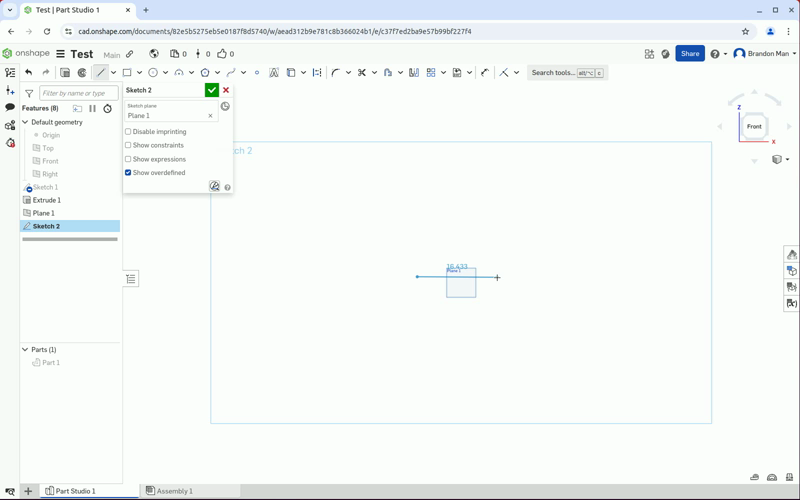
click(497, 277)
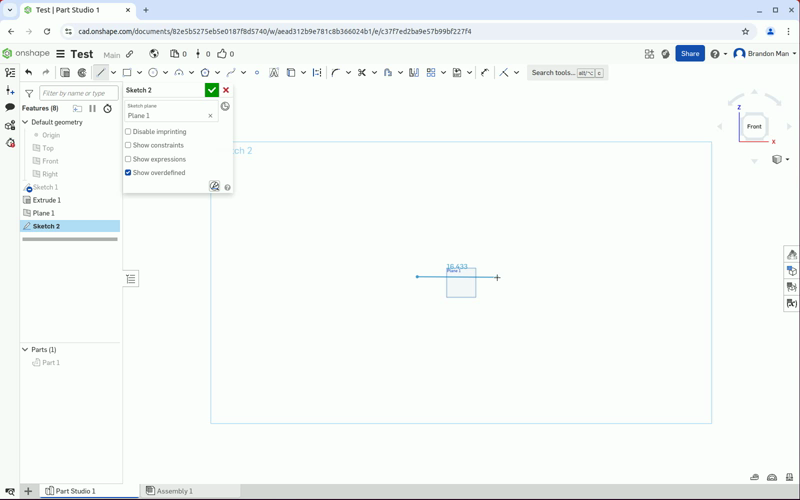
key_up(shift)
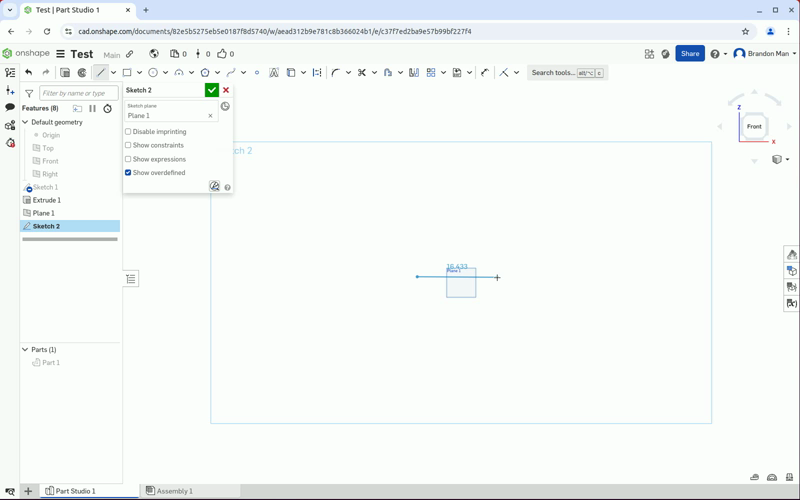
key_down(shift)
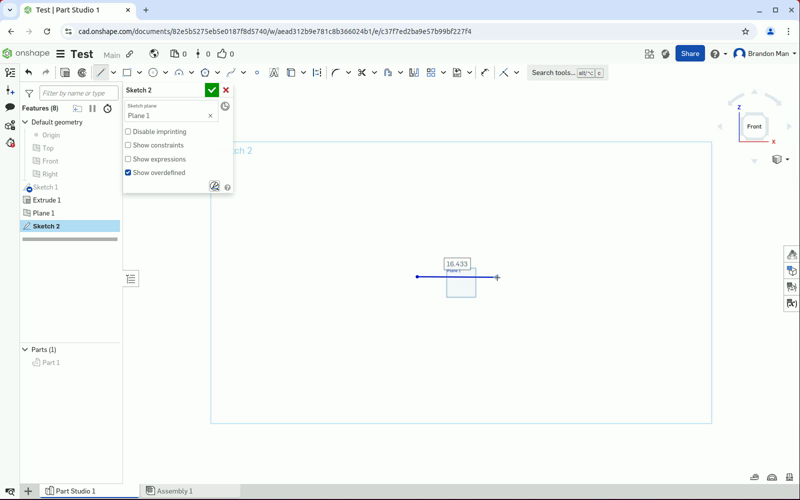
mouse_move(497, 210)
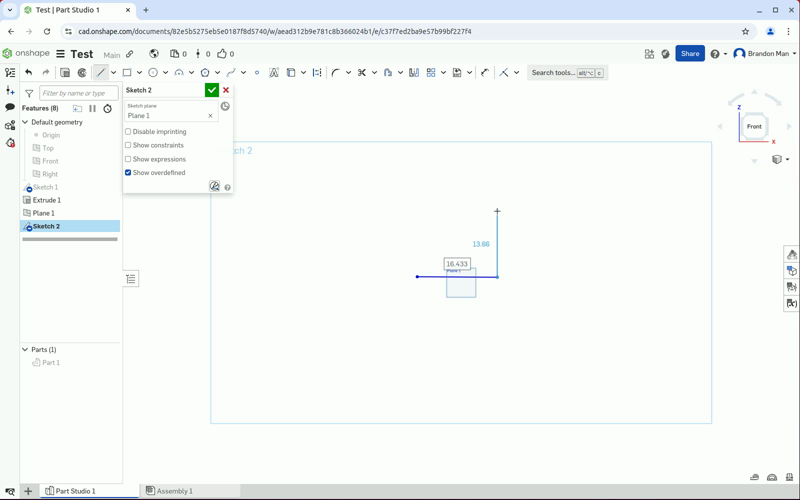
click(497, 210)
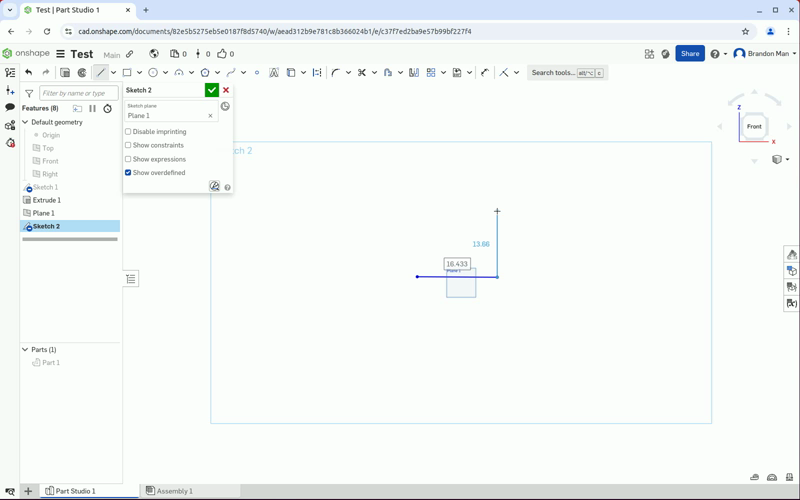
key_up(shift)
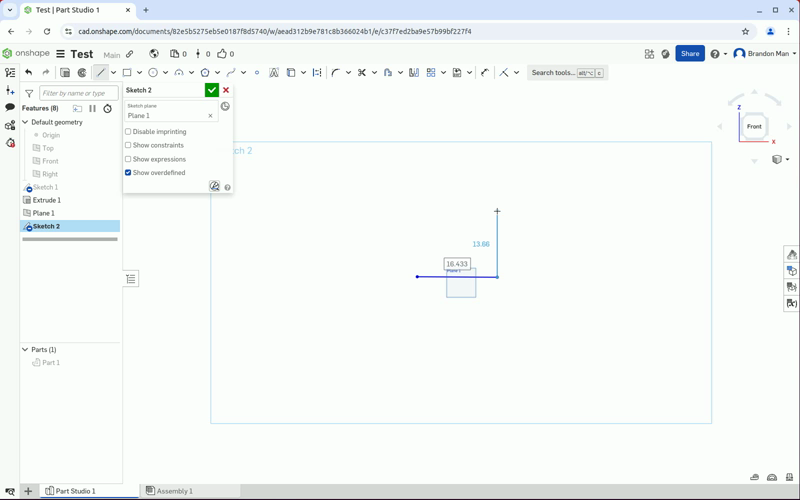
key_down(shift)
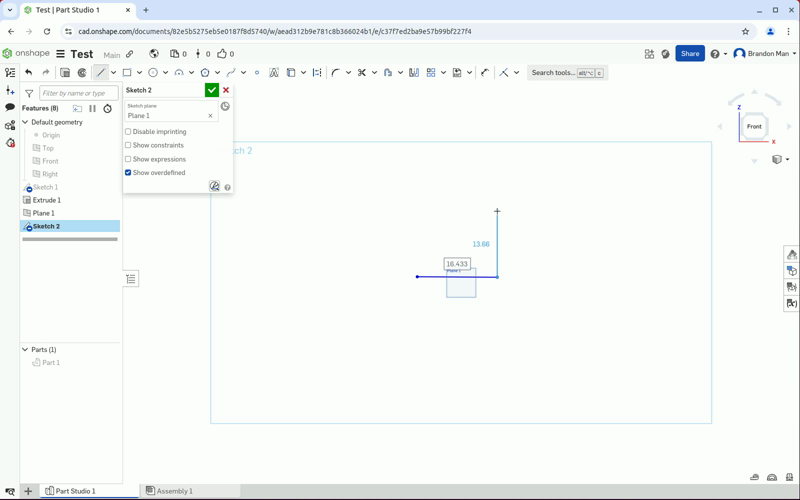
mouse_move(417, 210)
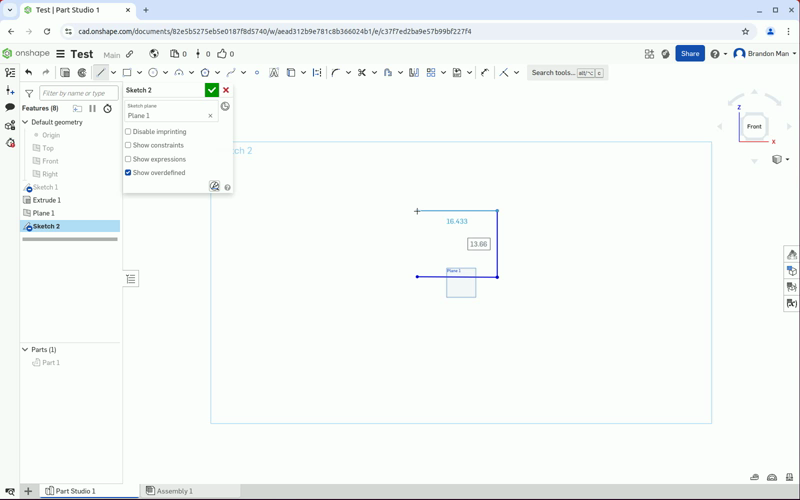
click(417, 210)
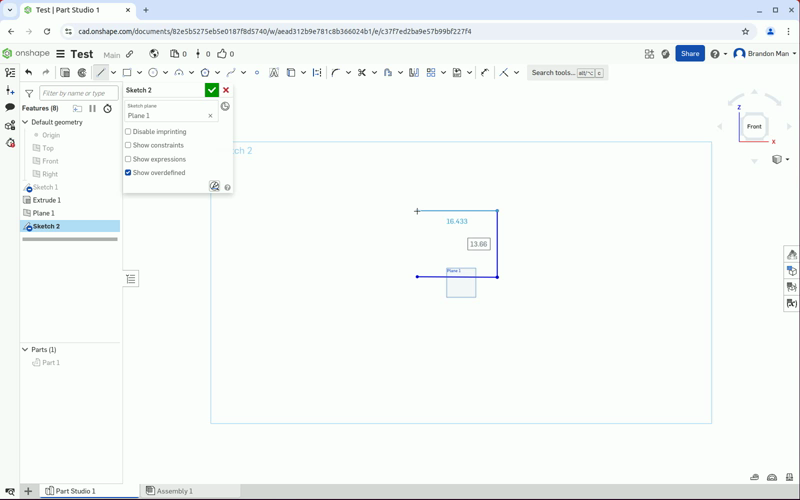
key_up(shift)
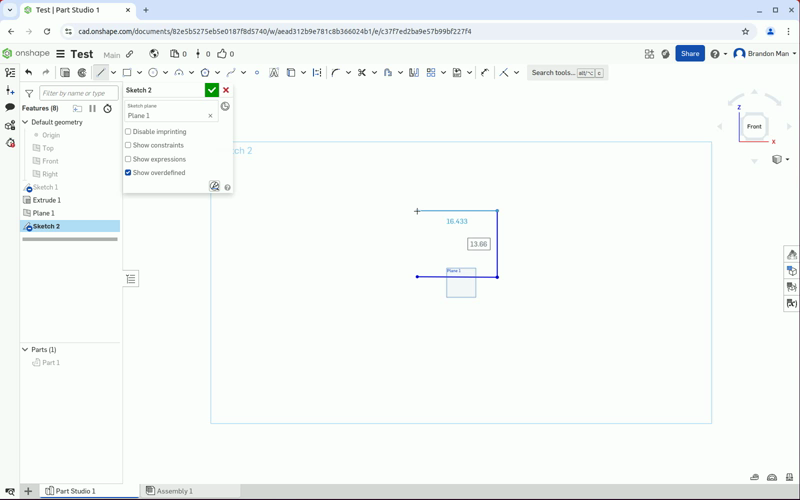
key_down(shift)
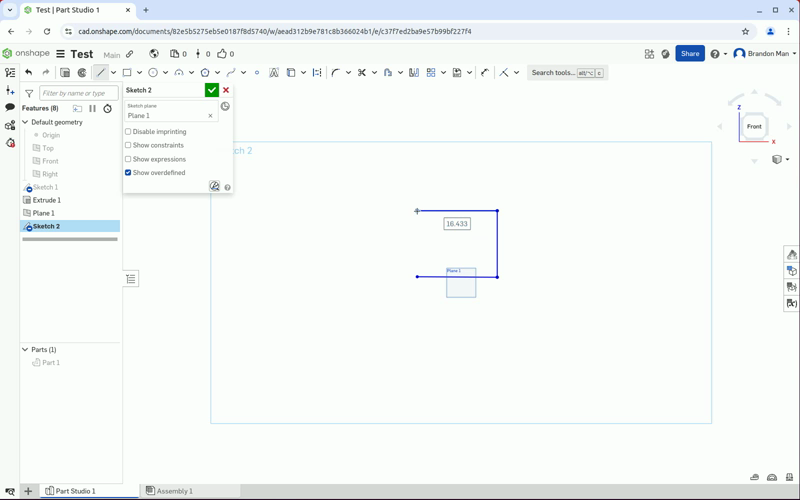
mouse_move(417, 276)
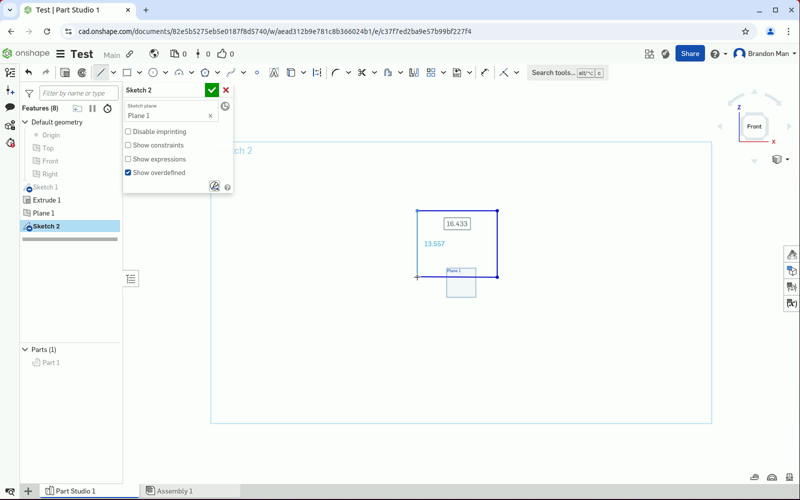
key_up(shift)
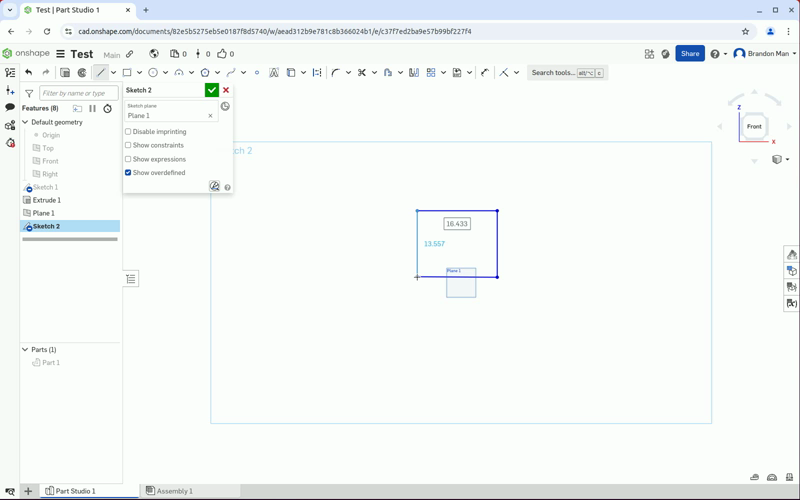
click(417, 276)
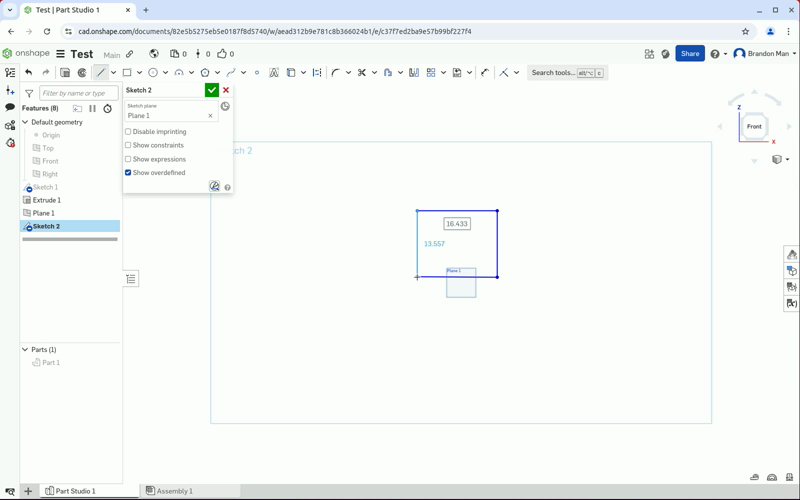
key(esc)
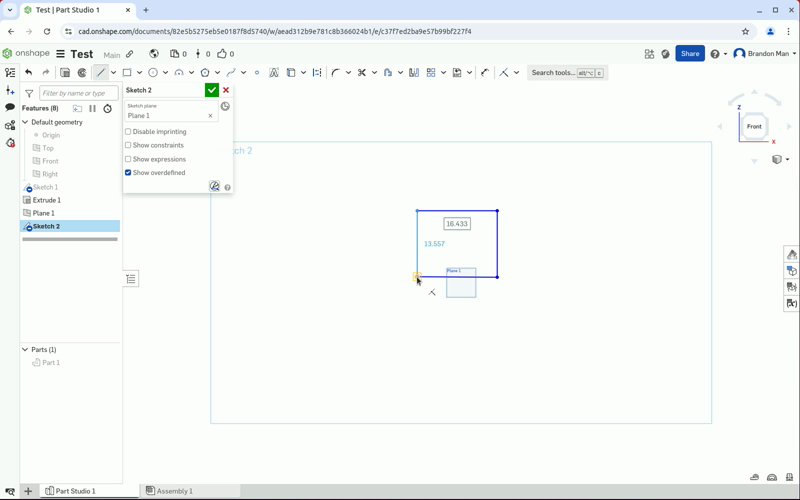
mouse_move(466, 245)
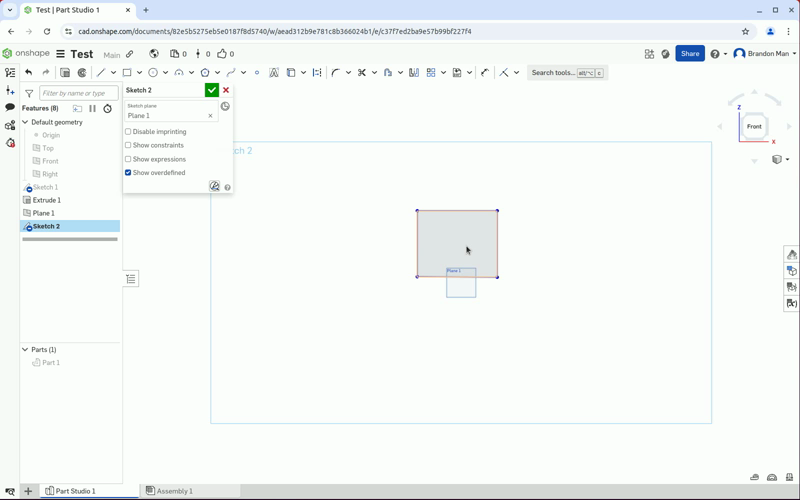
click(466, 245)
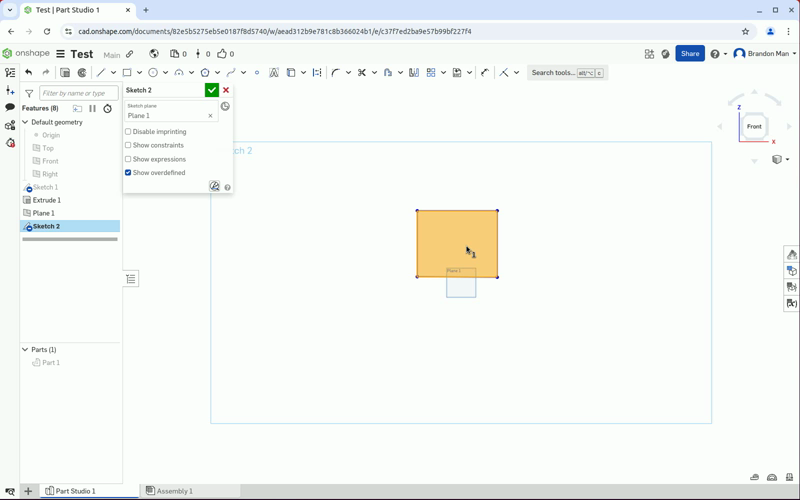
mouse_move(73, 352)
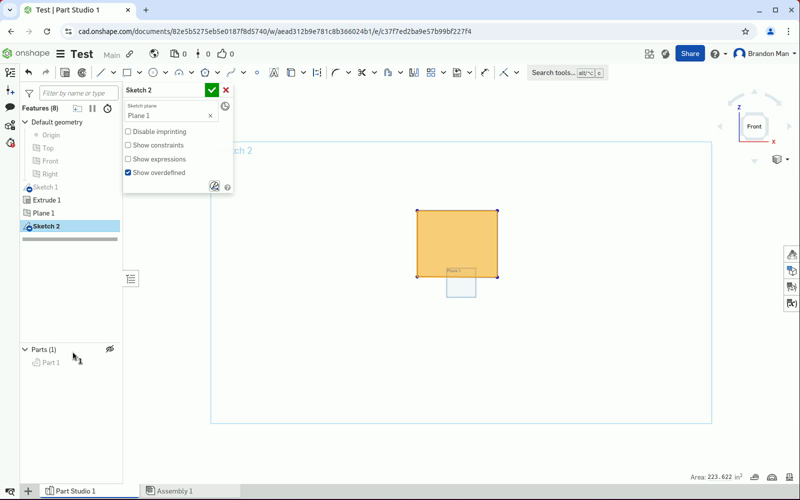
key(shift+y)
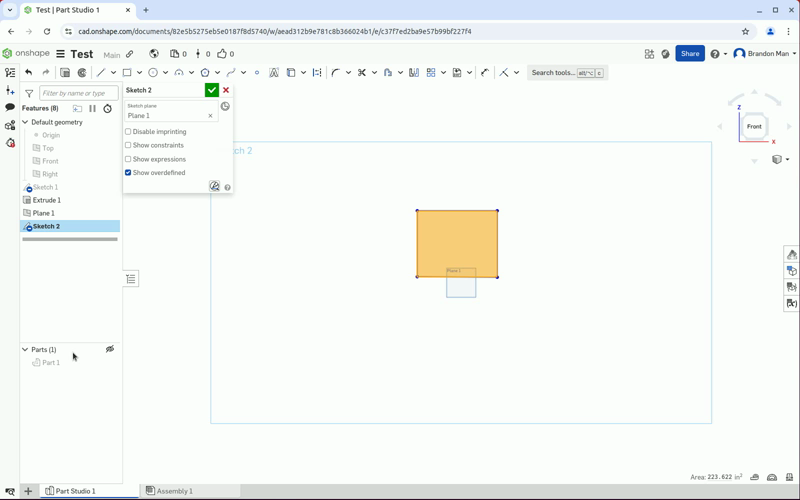
key(shift+e)
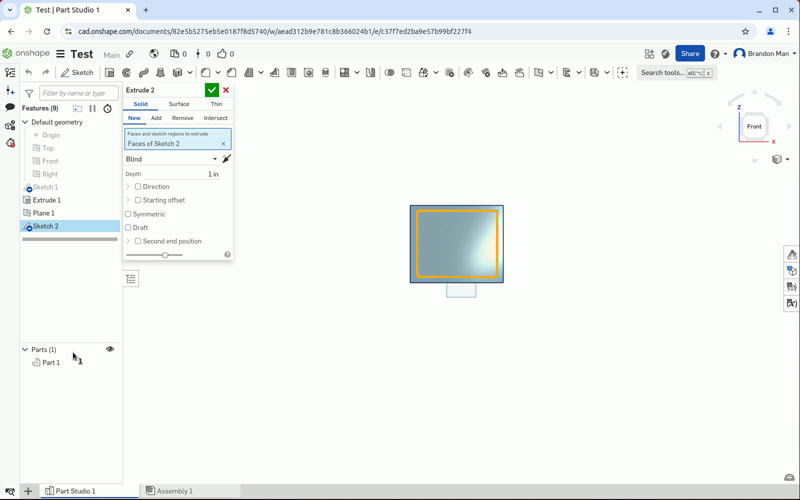
mouse_move(143, 106)
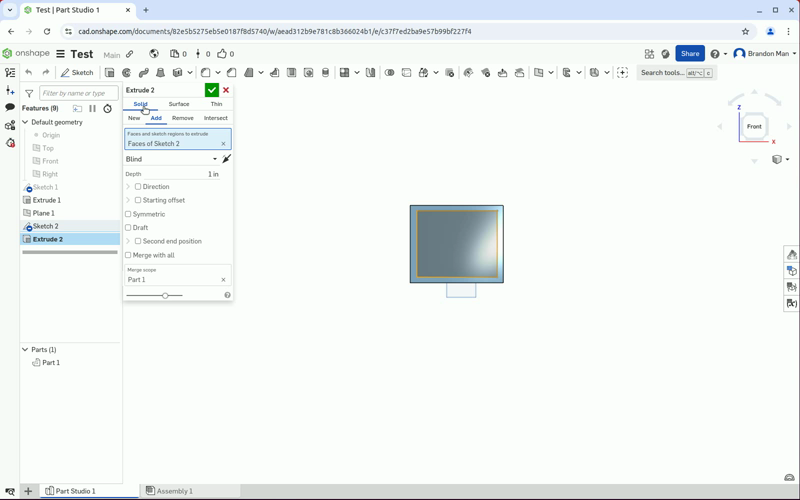
click(143, 106)
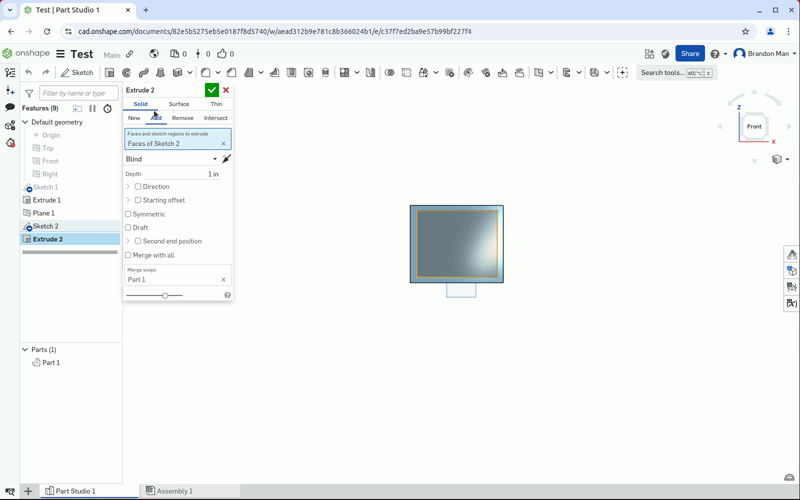
mouse_move(186, 120)
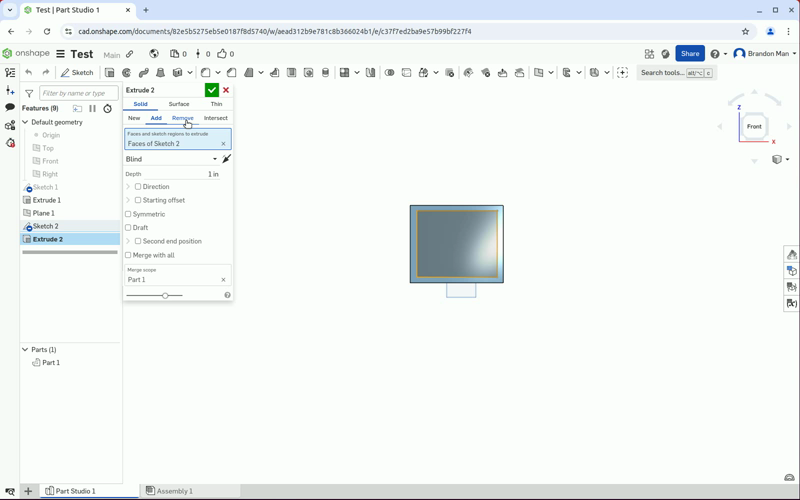
click(186, 120)
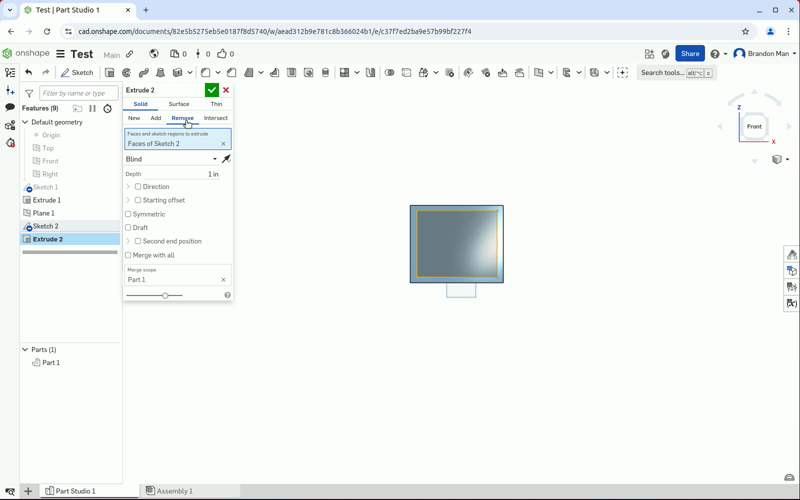
key(tab, 4)
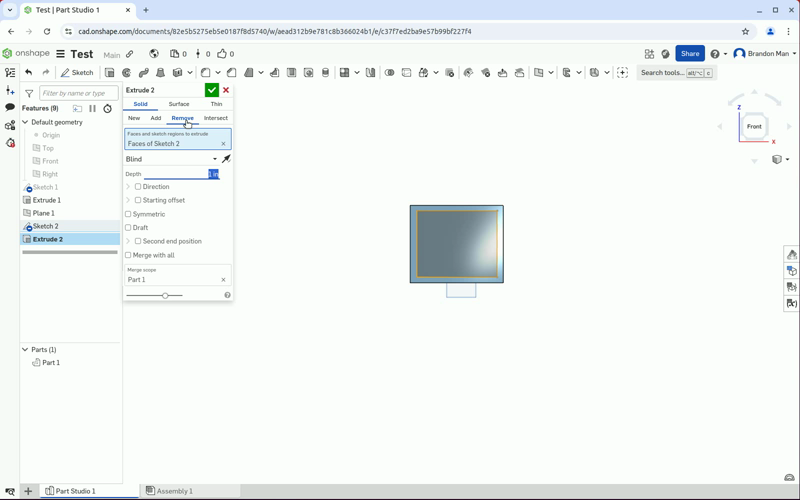
text(30.811)
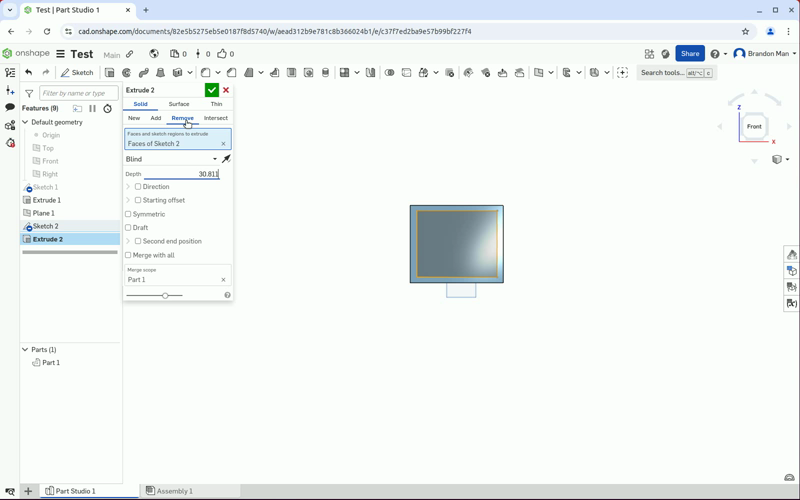
key(tab, 6)
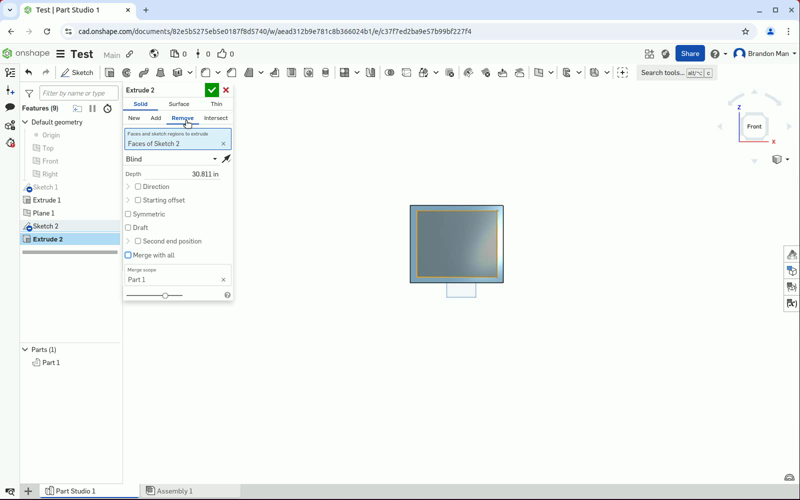
key(space)
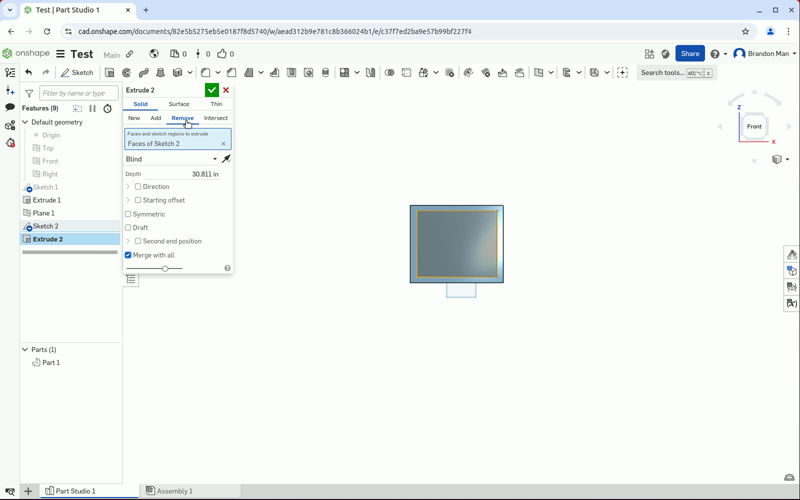
key(enter)
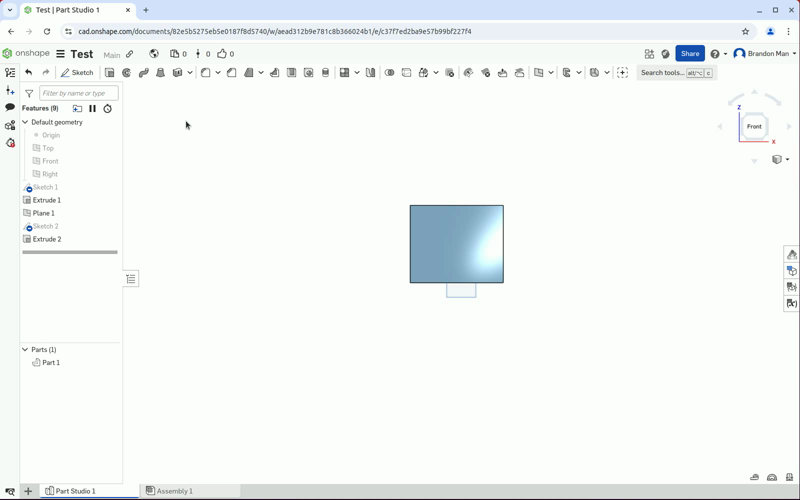
key(shift+h)
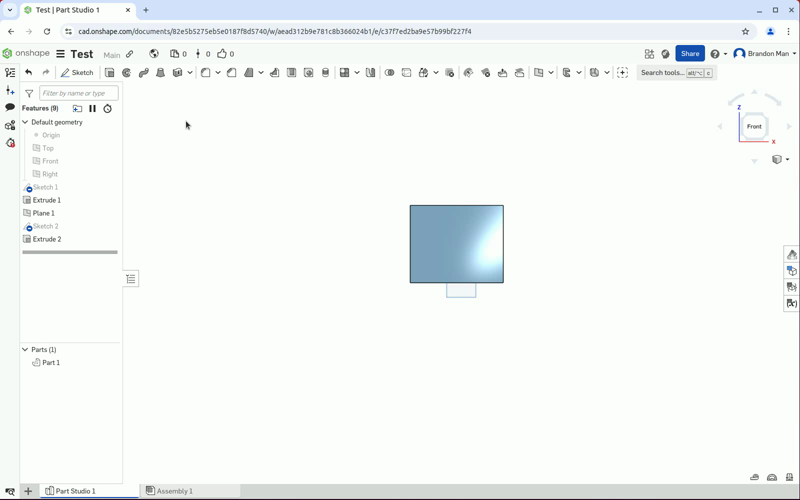
key(shift+h)
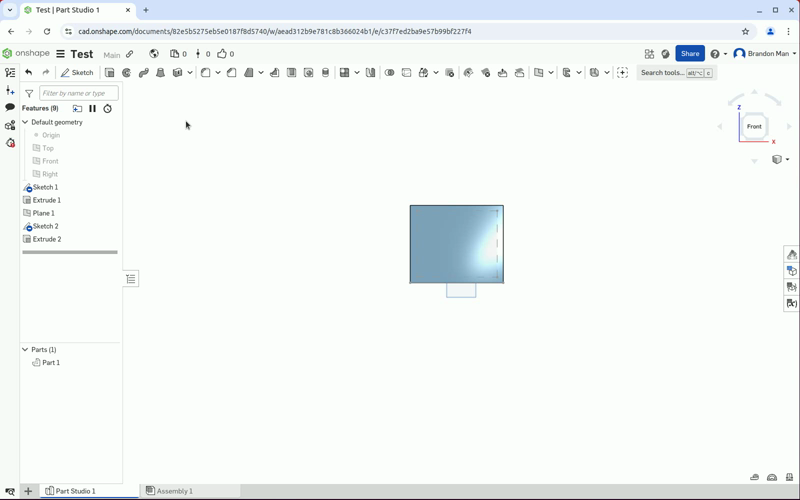
key(shift+7)
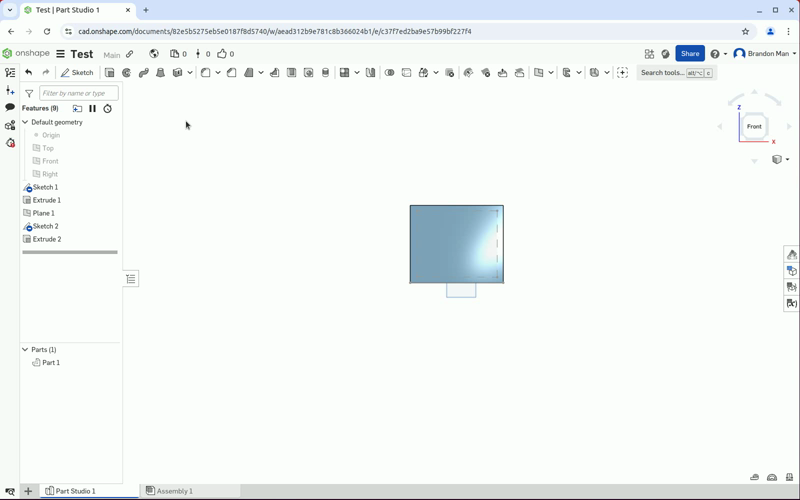
key(left, 2)
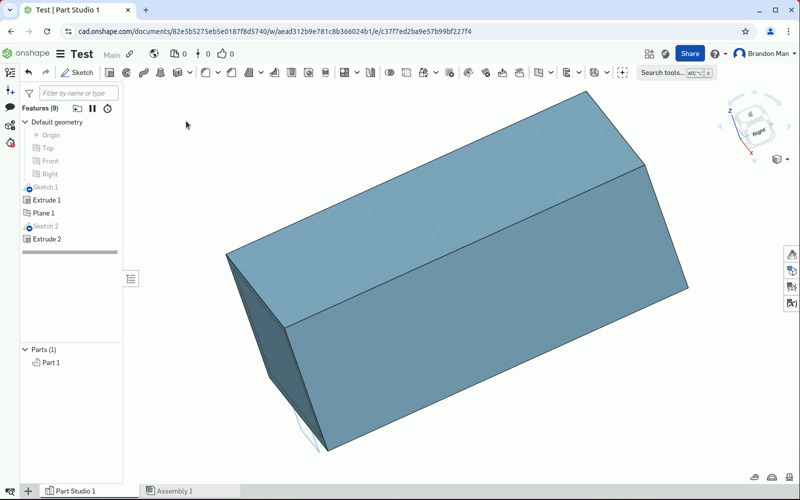
key(down, 2)
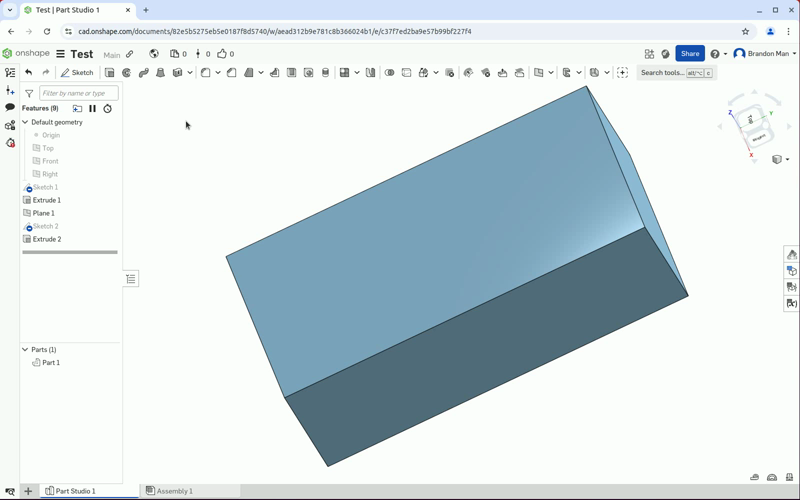
key(up, 2)
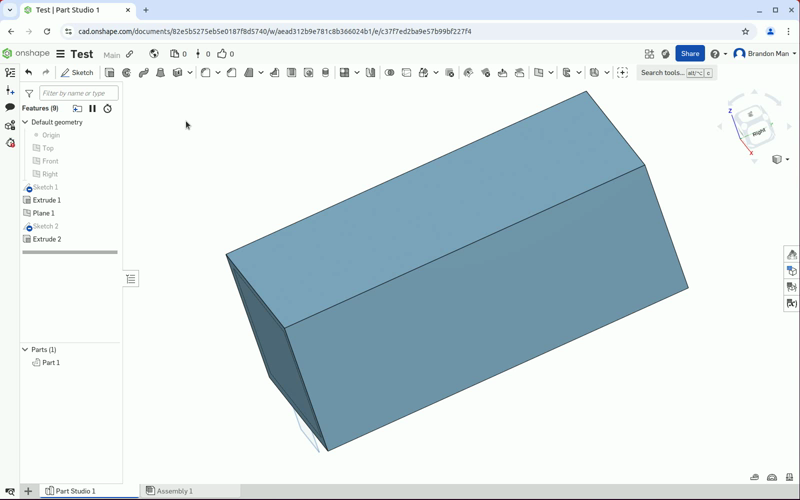
key(right, 2)
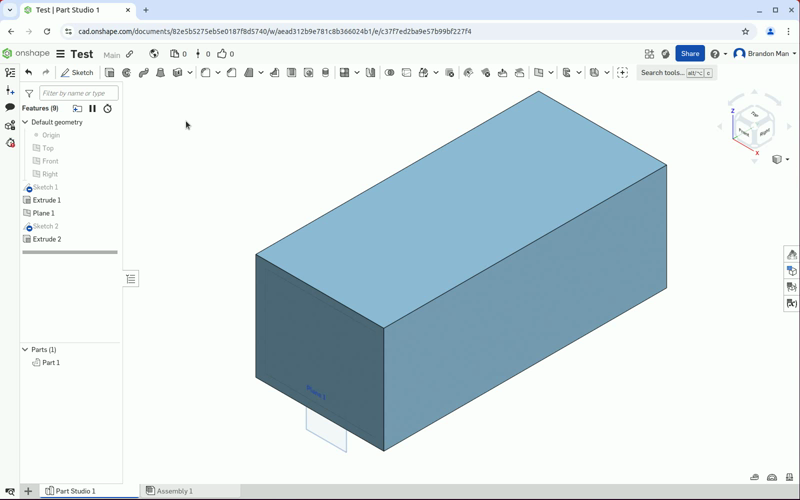
mouse_move(73, 189)
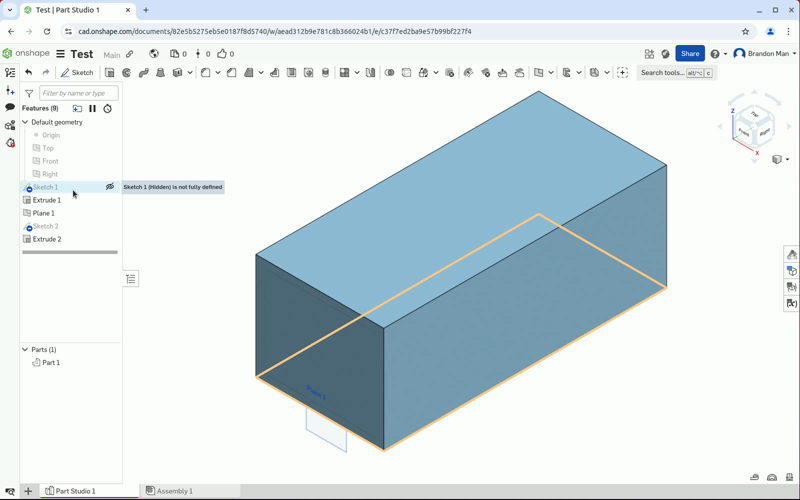
click(73, 189)